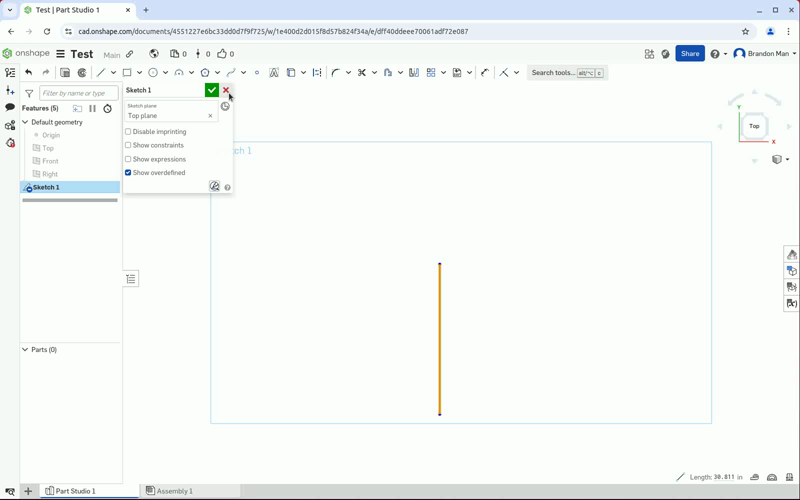
key(shift+h)
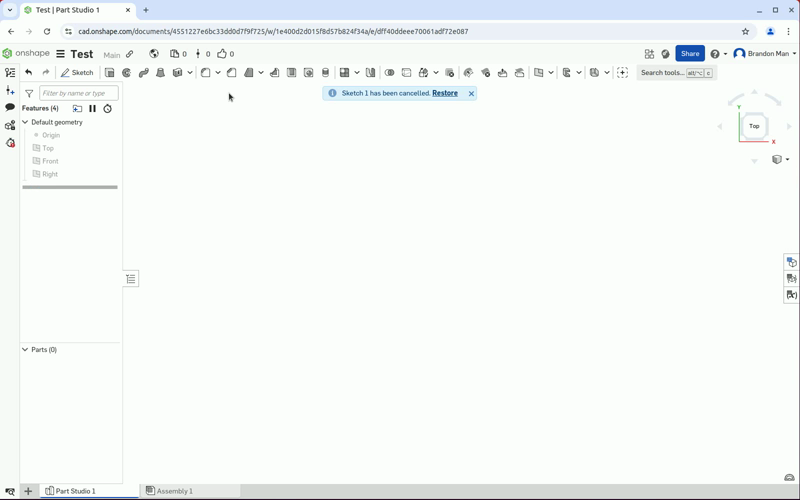
mouse_move(73, 352)
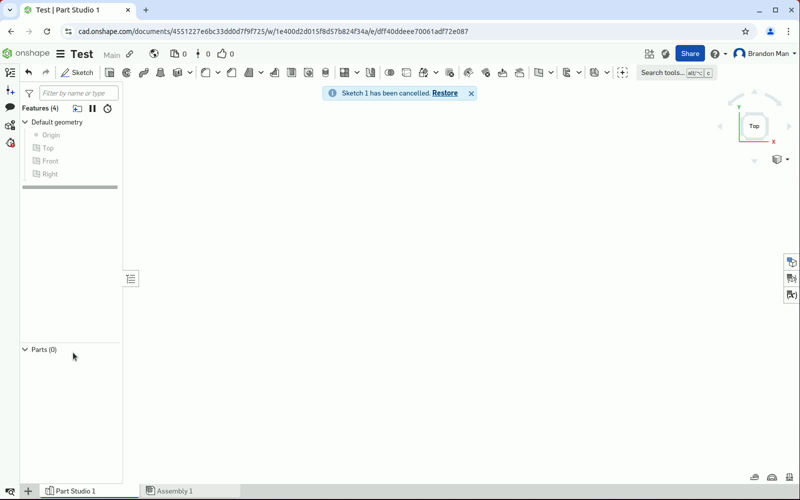
key(y)
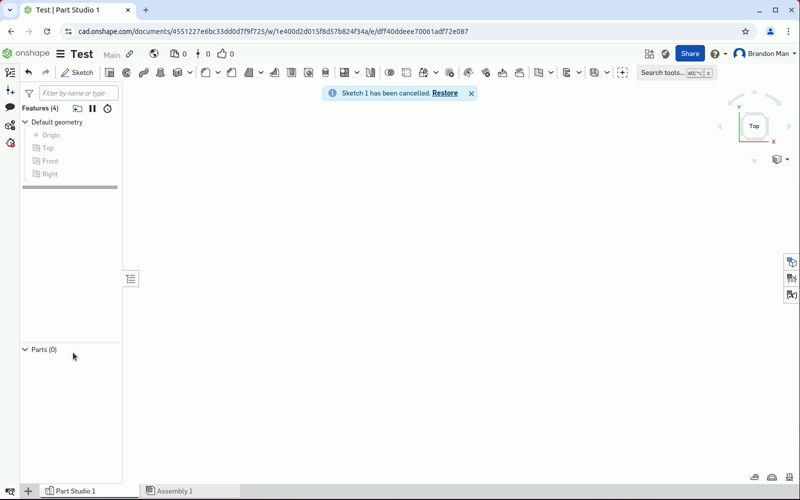
key(shift+p)
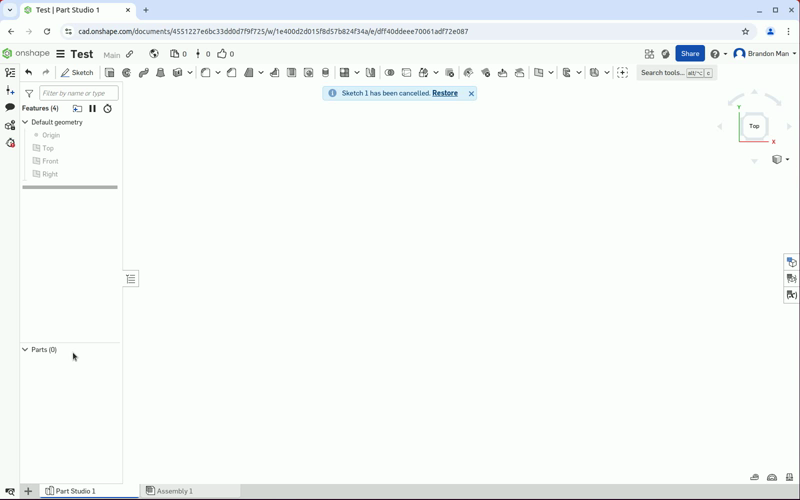
key(space)
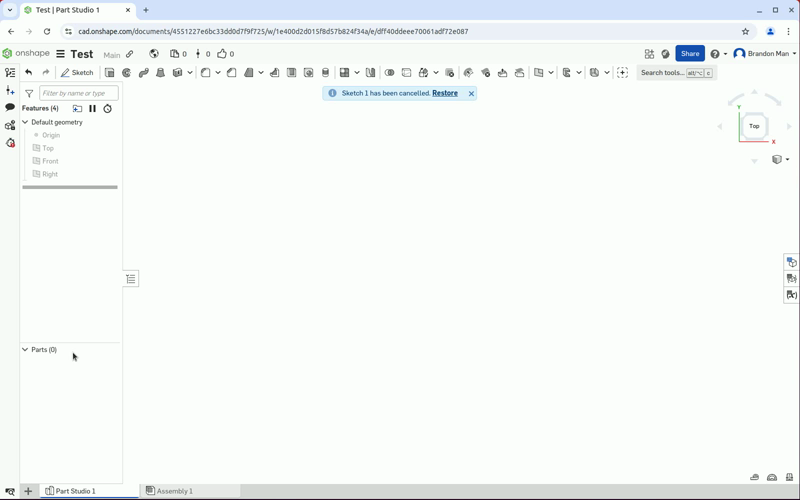
key_down(shift)
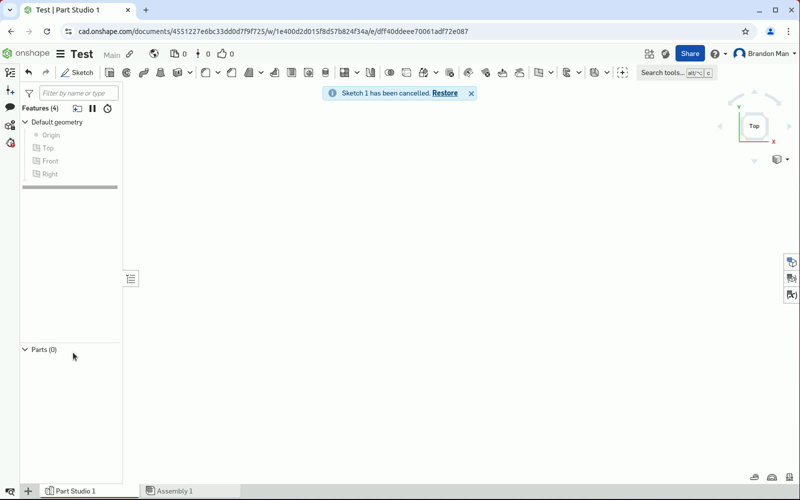
key(up)
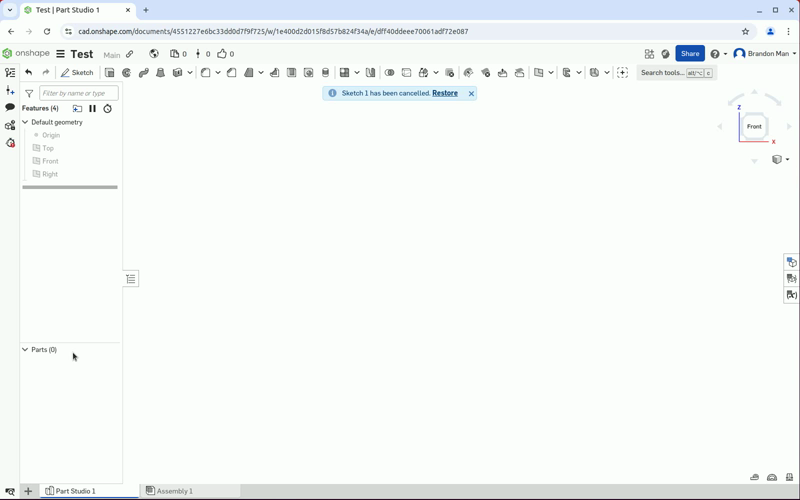
key_up(shift)
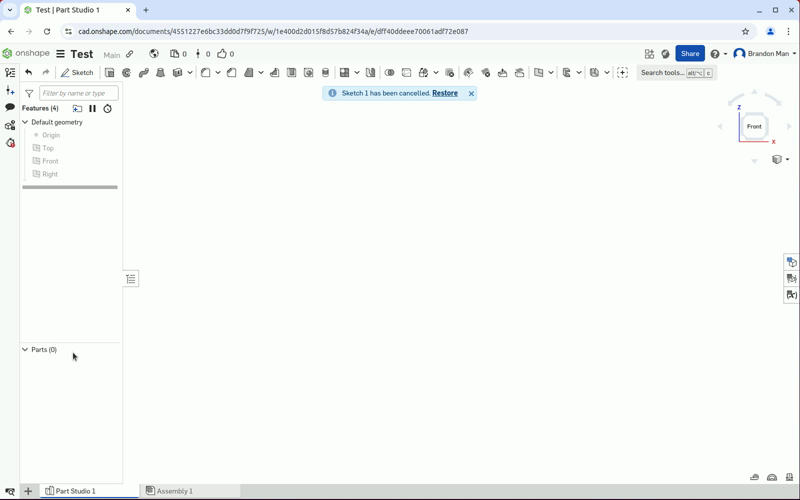
mouse_move(73, 352)
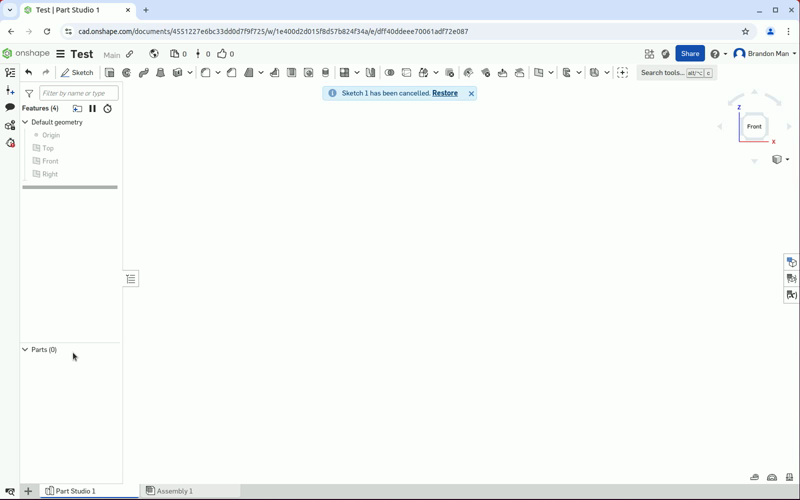
key(shift+y)
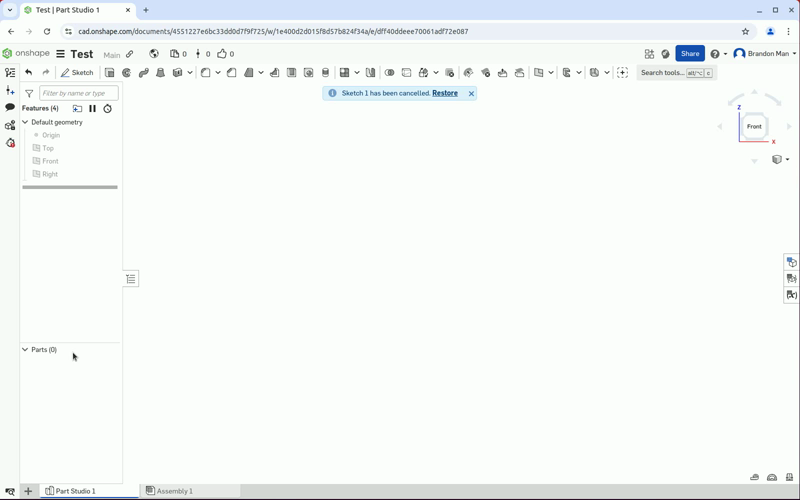
key(shift+s)
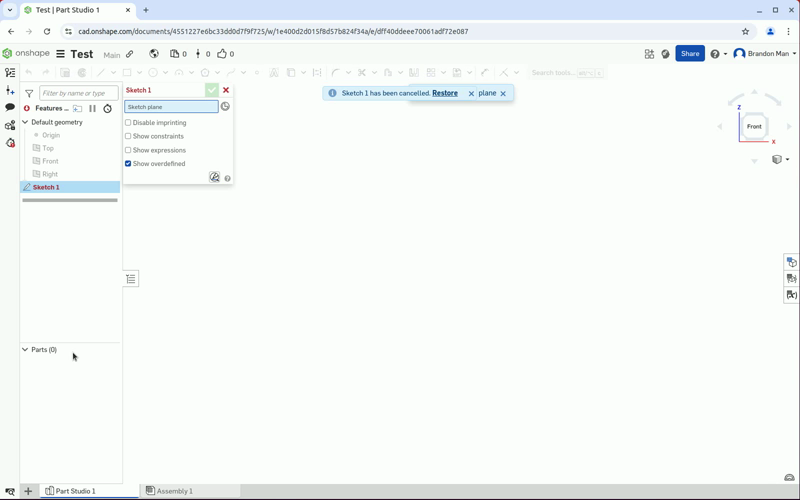
mouse_move(73, 163)
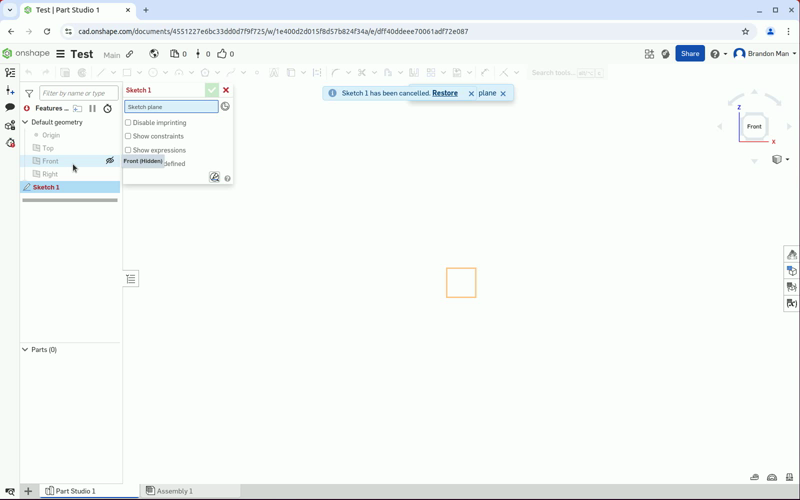
click(73, 163)
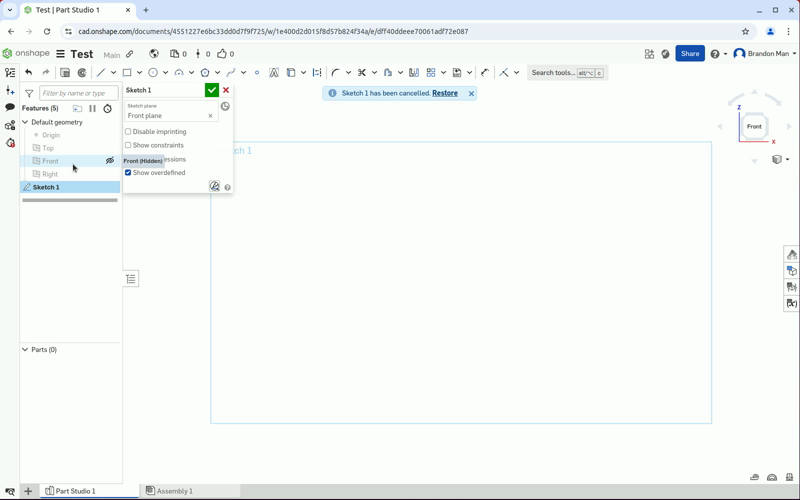
mouse_move(73, 352)
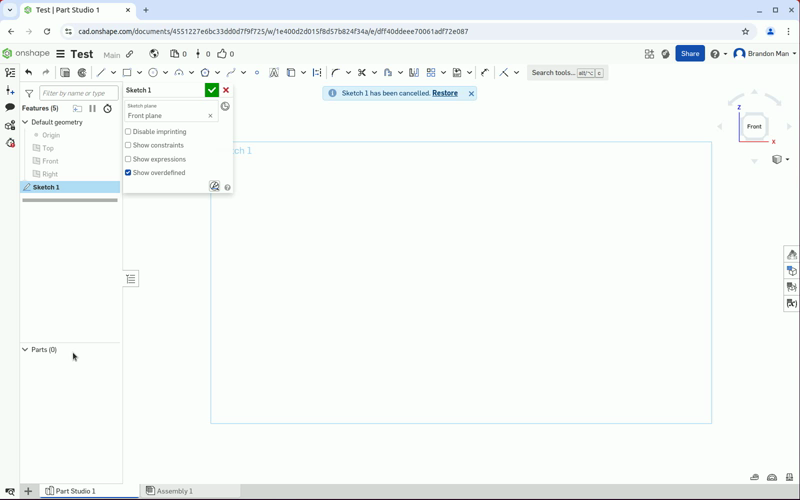
key(y)
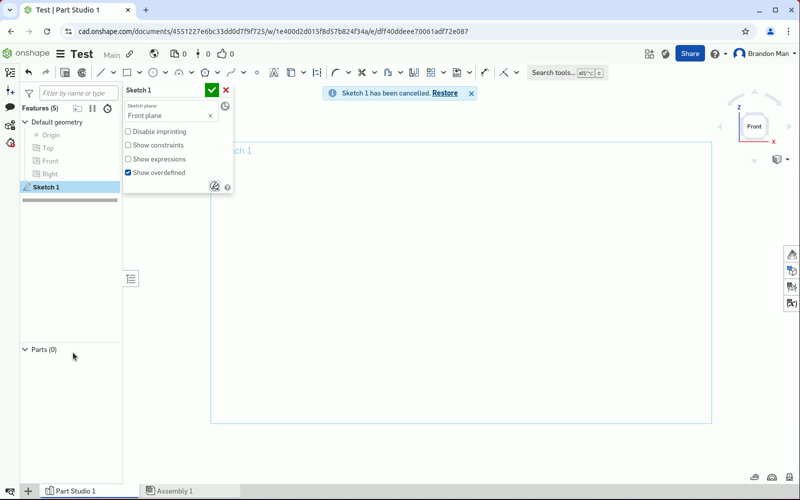
key(c)
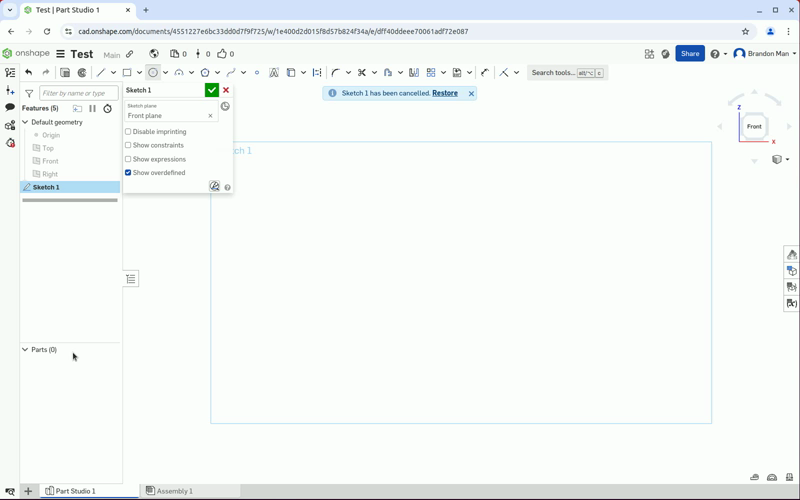
key_down(shift)
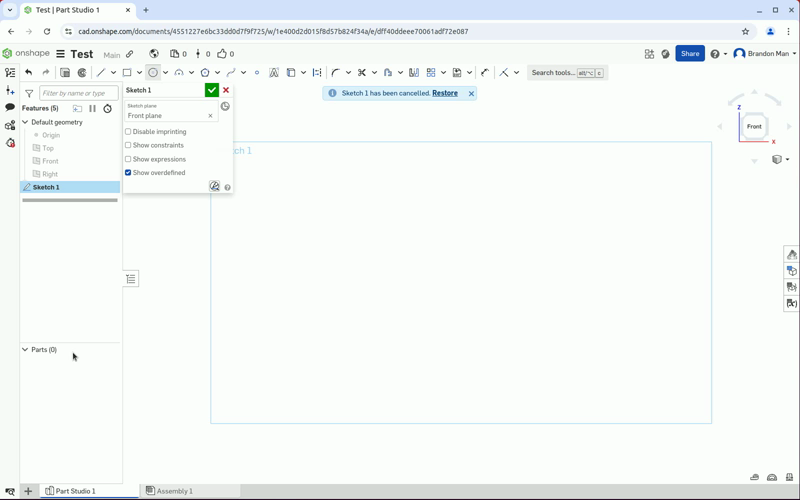
mouse_move(403, 240)
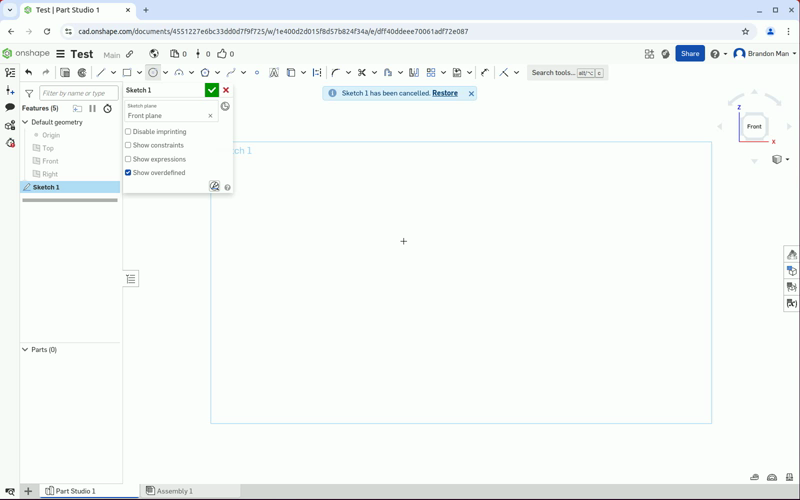
click(403, 240)
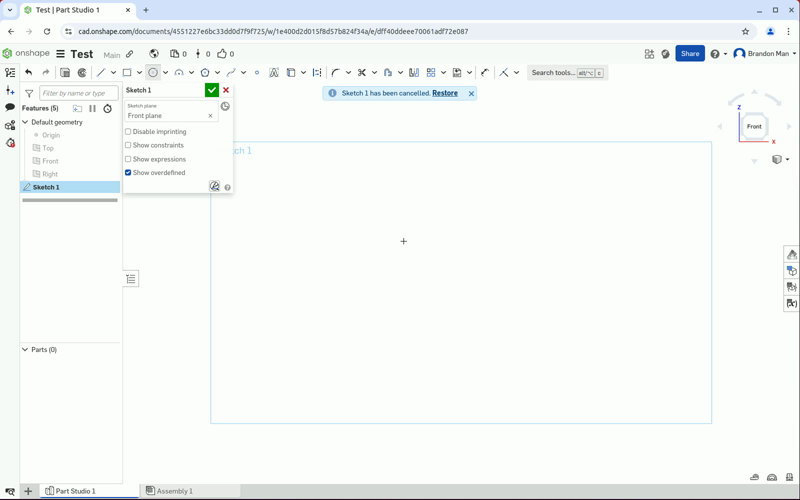
key_up(shift)
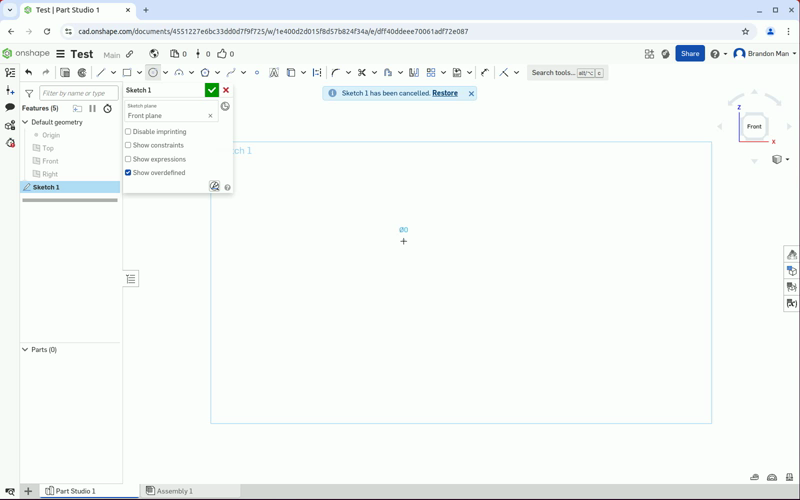
mouse_move(422, 240)
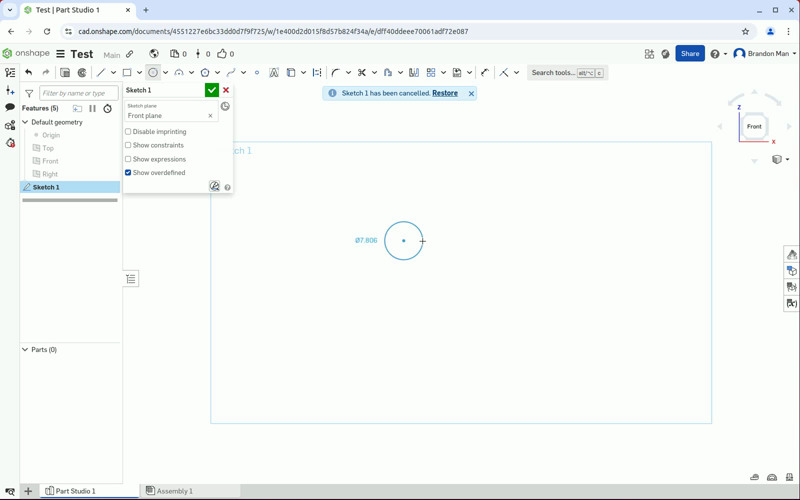
click(422, 240)
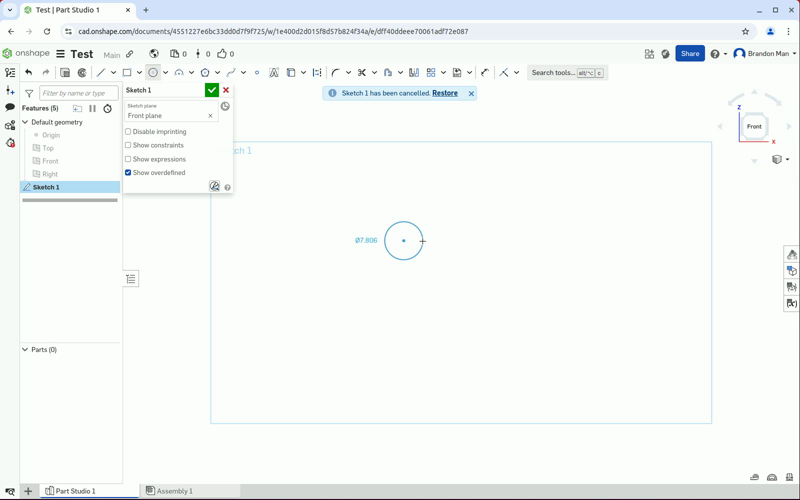
key(esc)
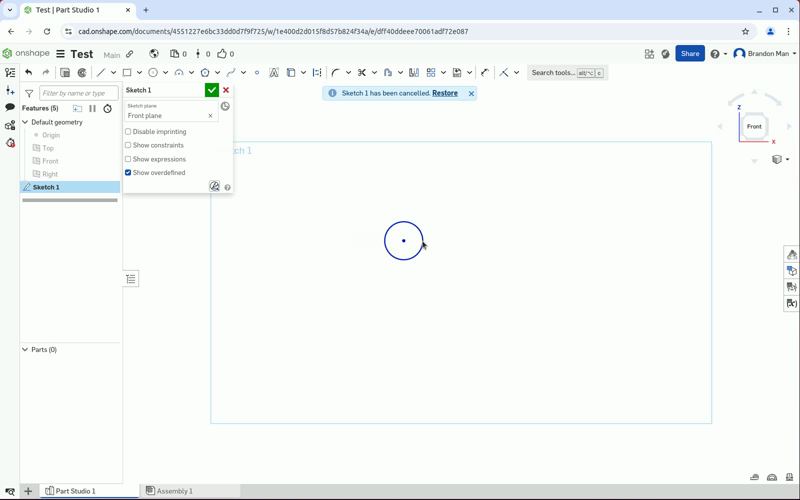
mouse_move(397, 229)
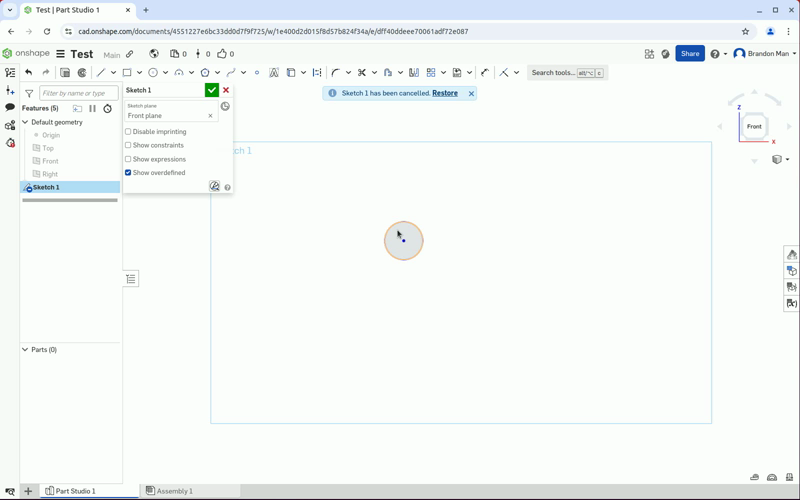
scroll(6)
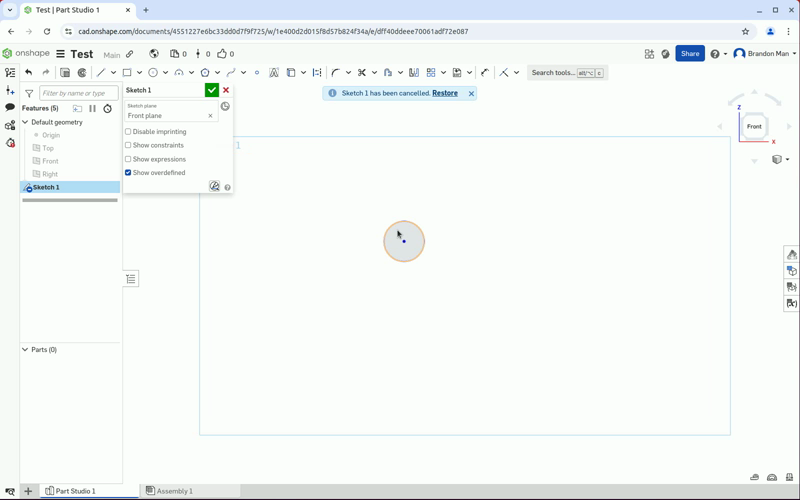
scroll(6)
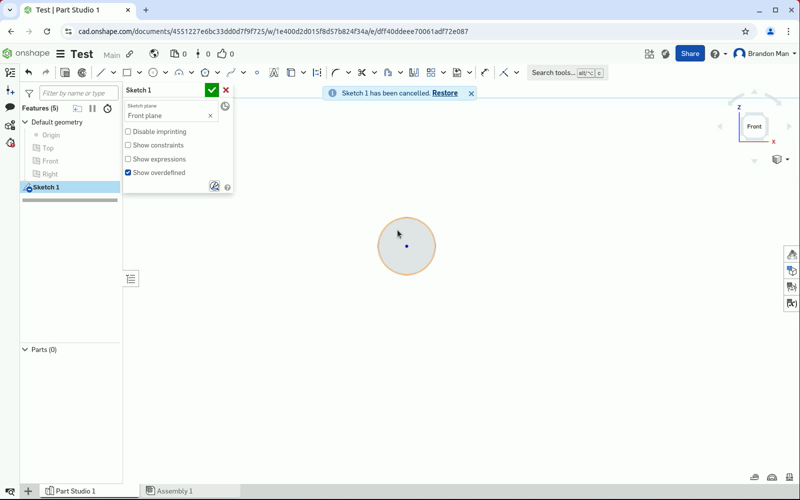
scroll(6)
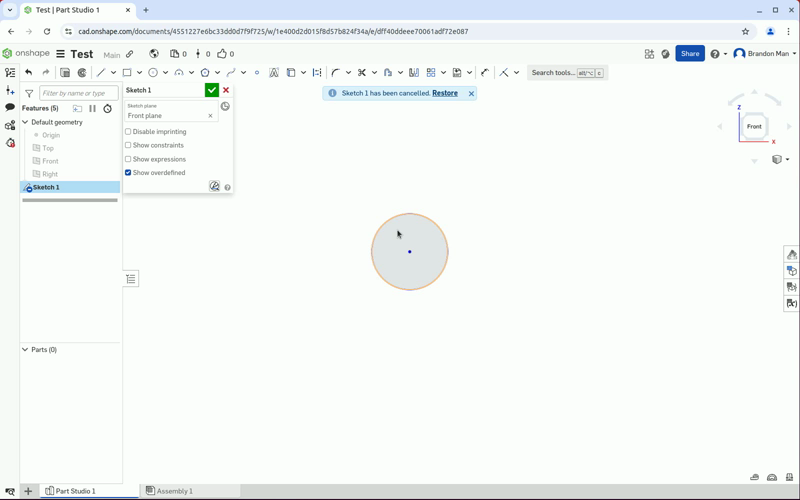
scroll(6)
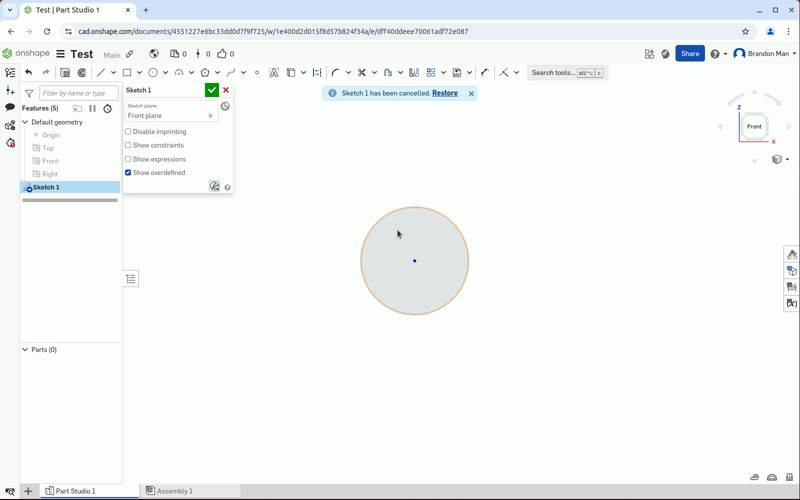
scroll(6)
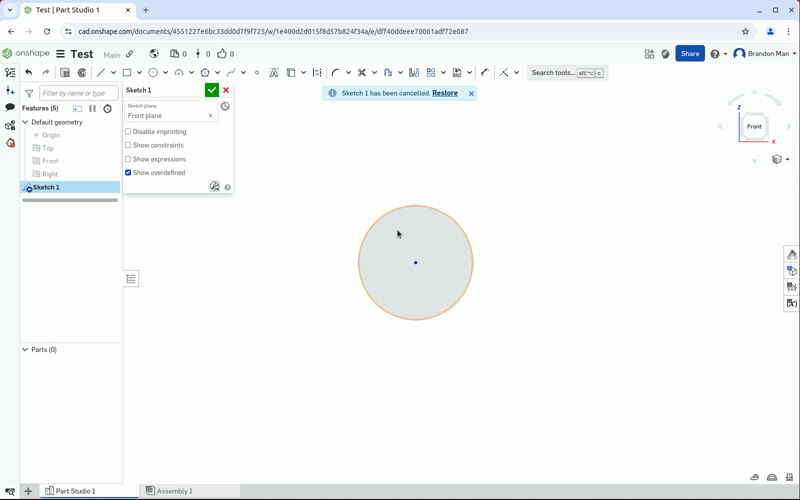
scroll(6)
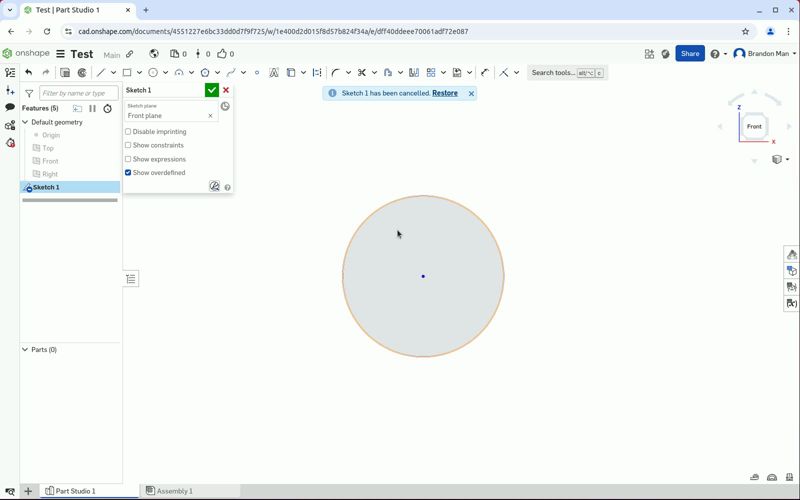
scroll(6)
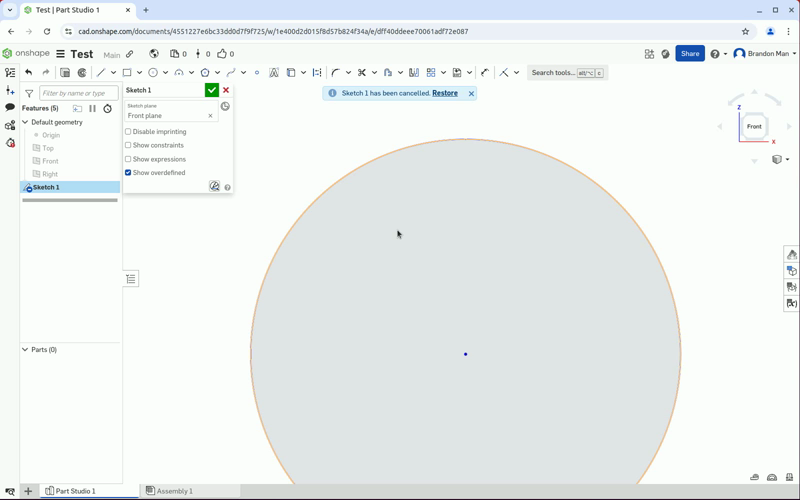
click(397, 229)
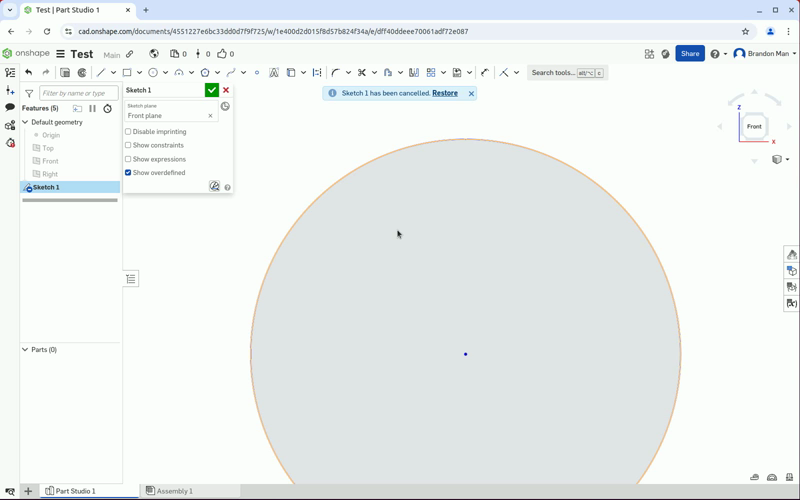
scroll(-6)
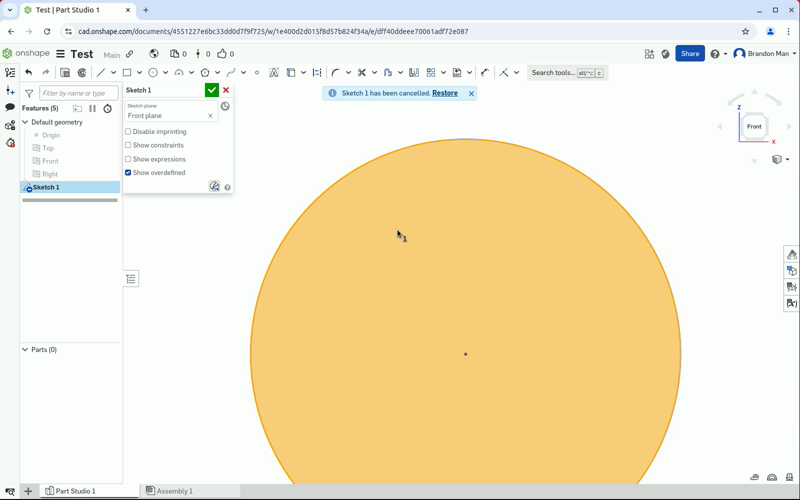
scroll(-6)
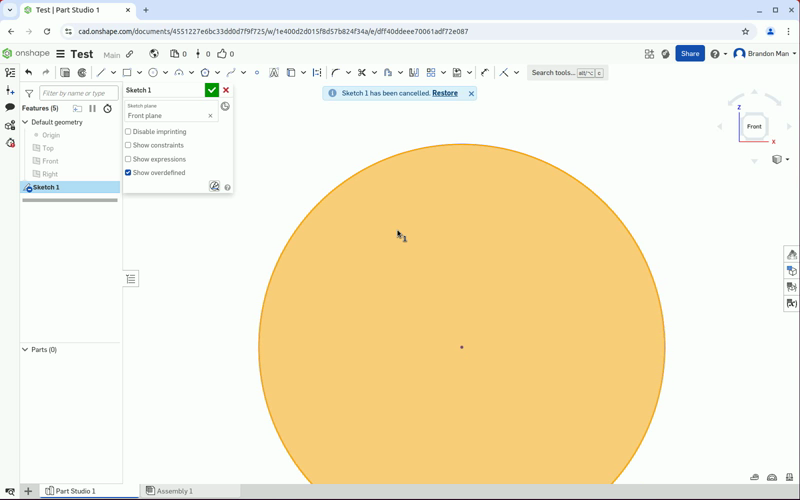
scroll(-6)
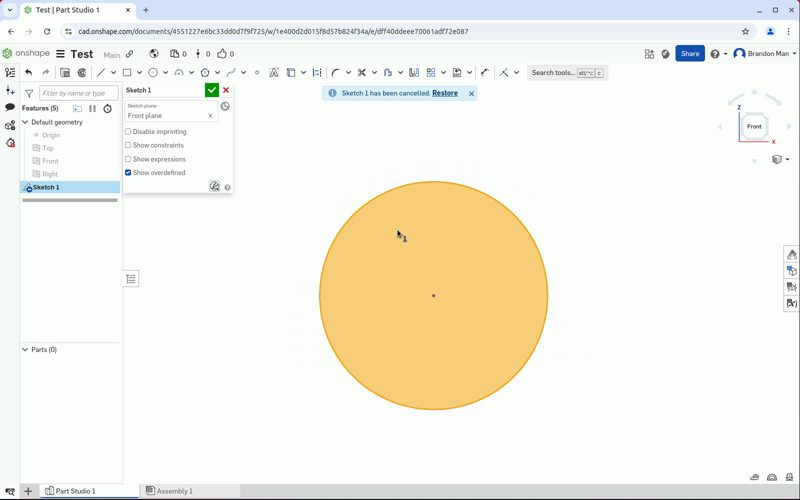
scroll(-6)
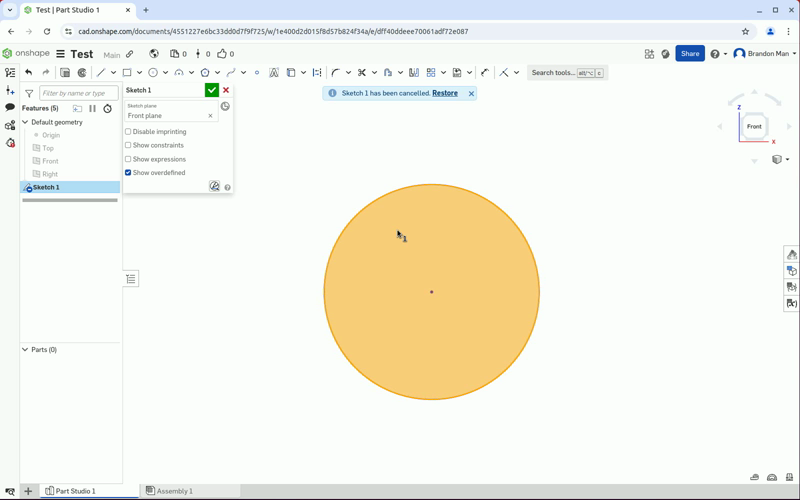
scroll(-6)
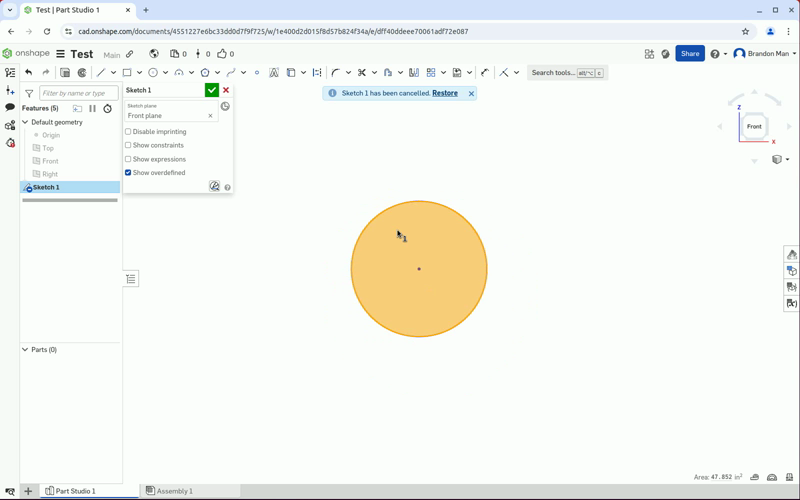
scroll(-6)
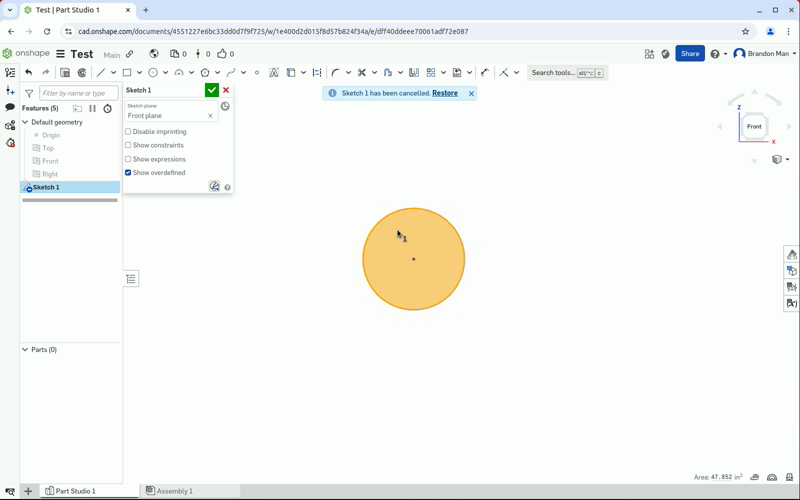
scroll(-6)
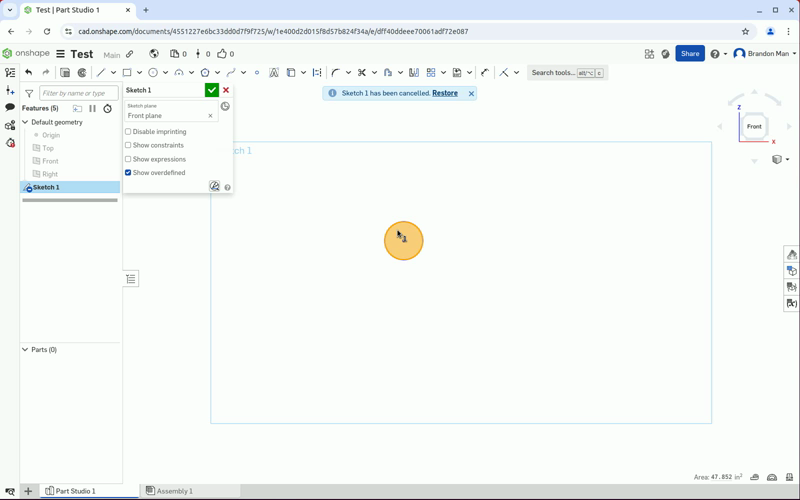
mouse_move(73, 352)
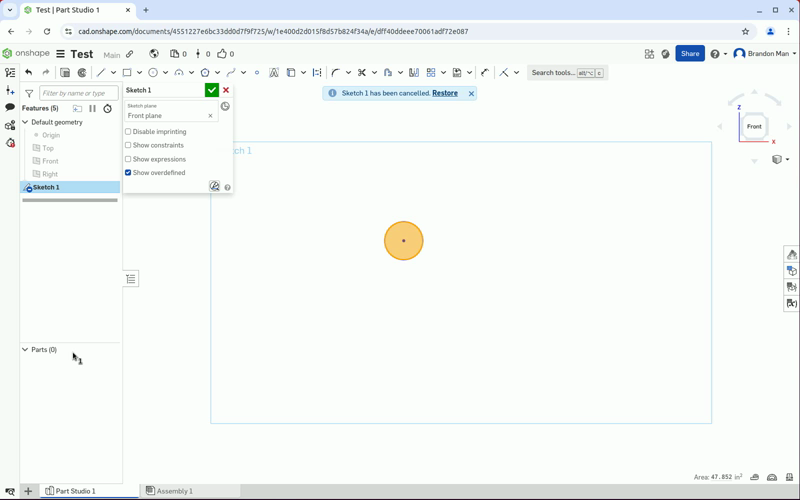
key(shift+y)
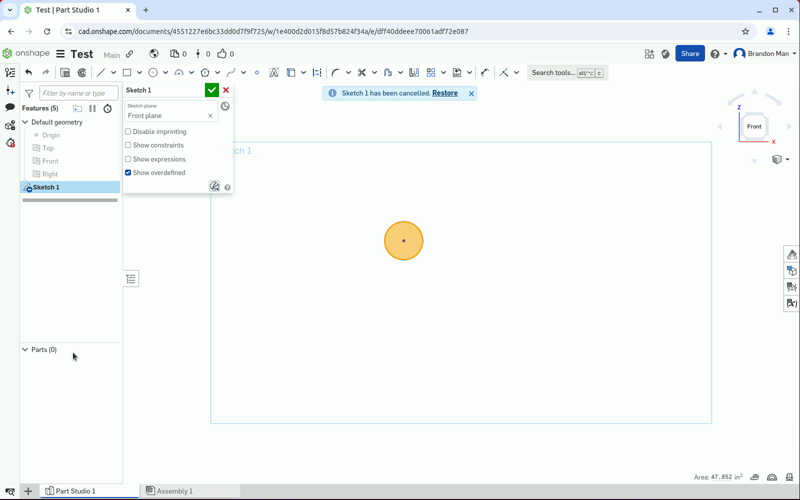
key(shift+e)
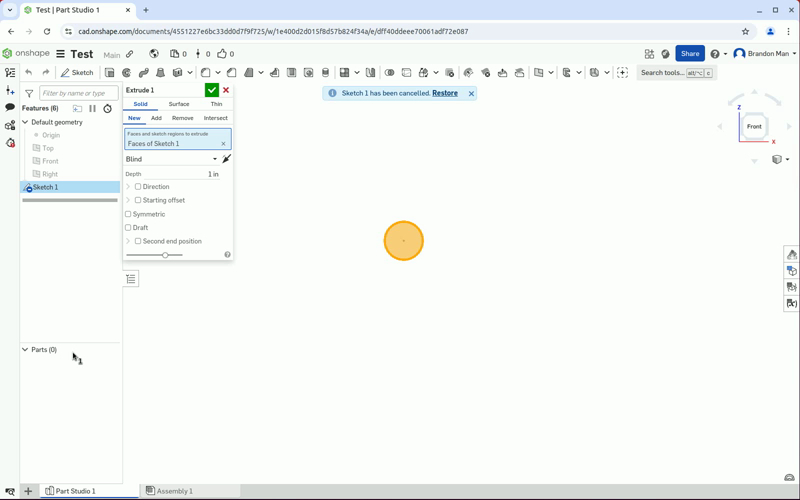
mouse_move(143, 106)
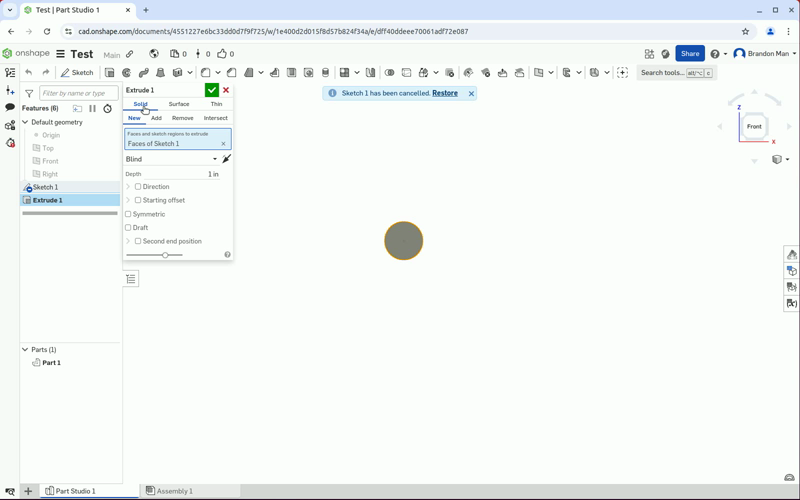
click(143, 106)
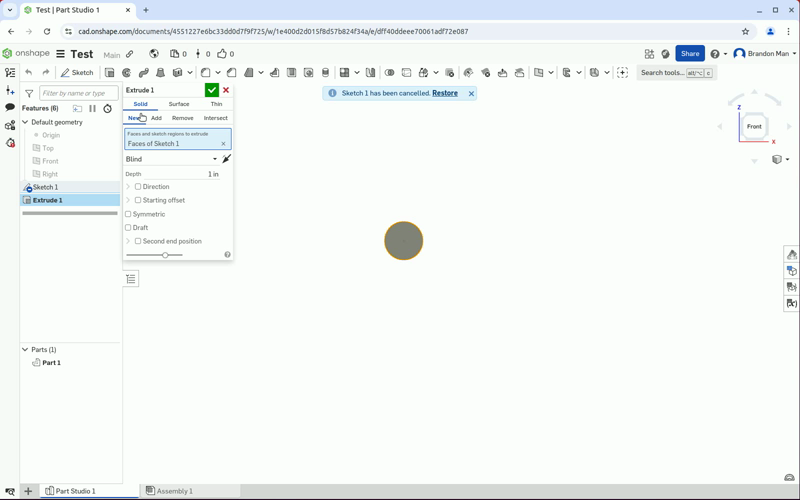
mouse_move(137, 120)
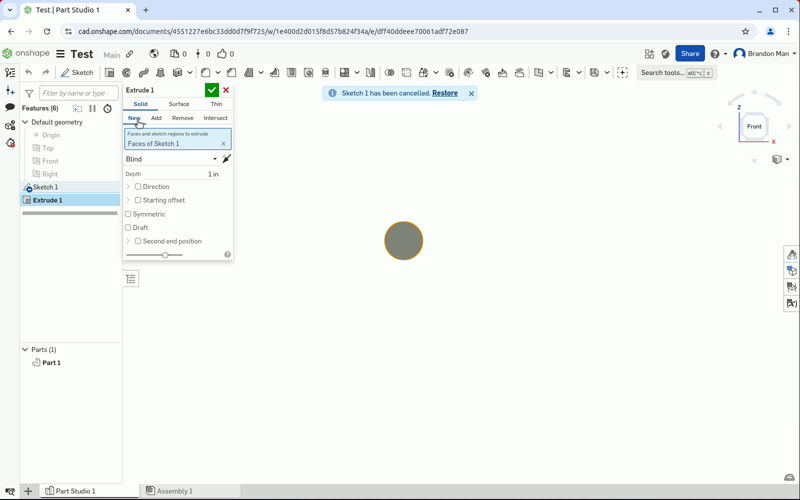
click(137, 120)
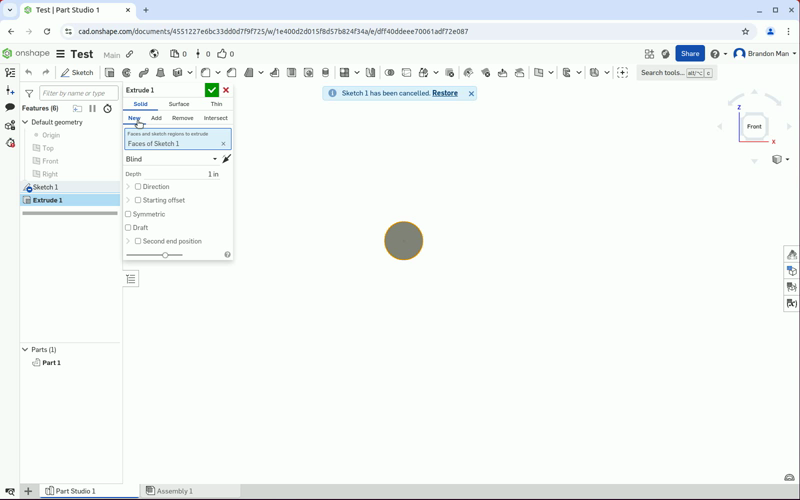
key(tab, 4)
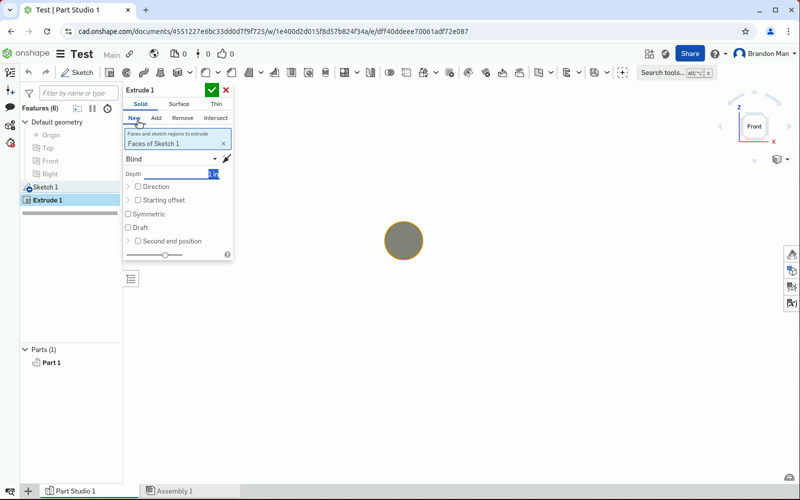
text(23.108)
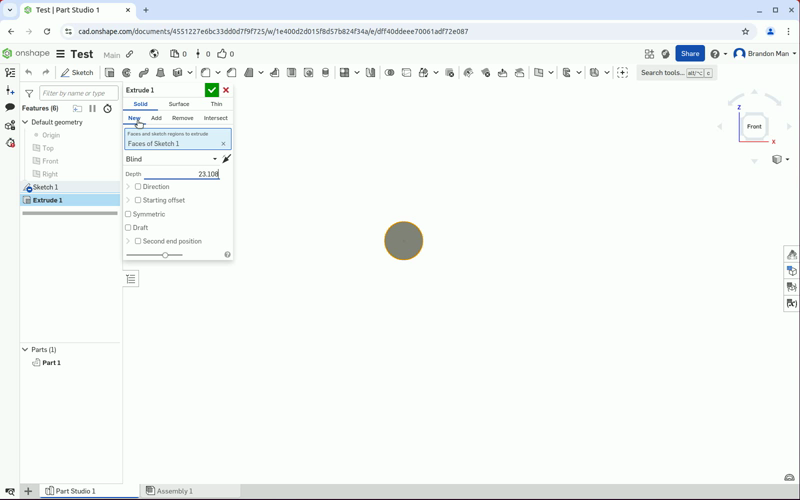
key(enter)
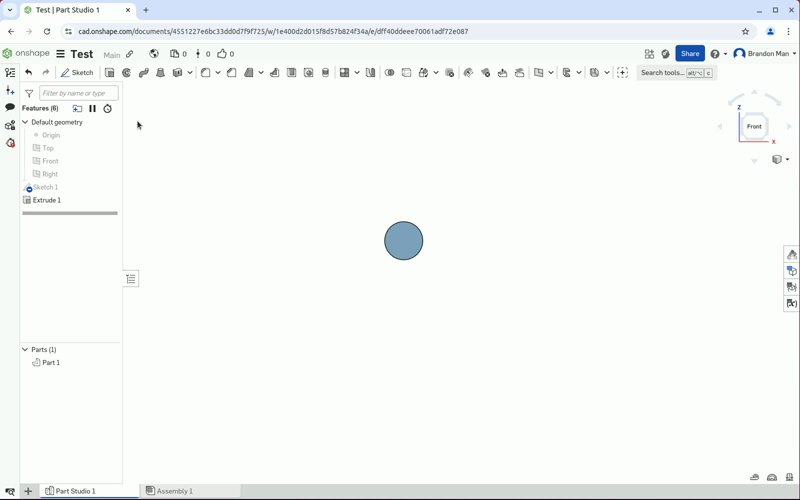
key(shift+h)
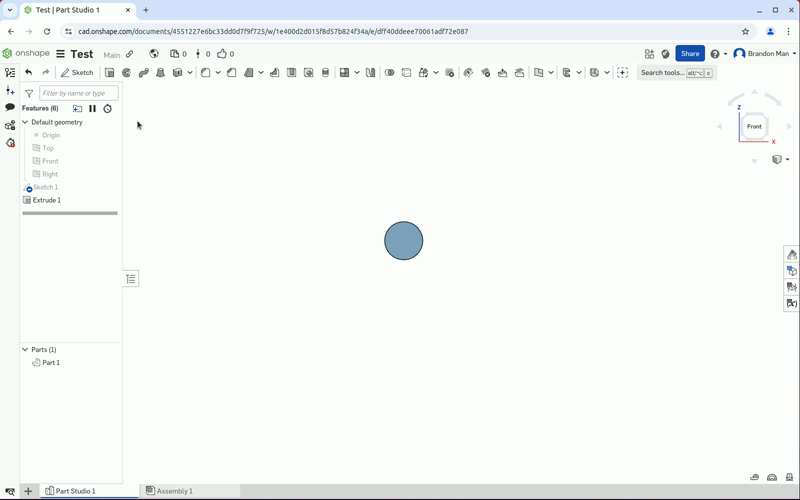
key(shift+h)
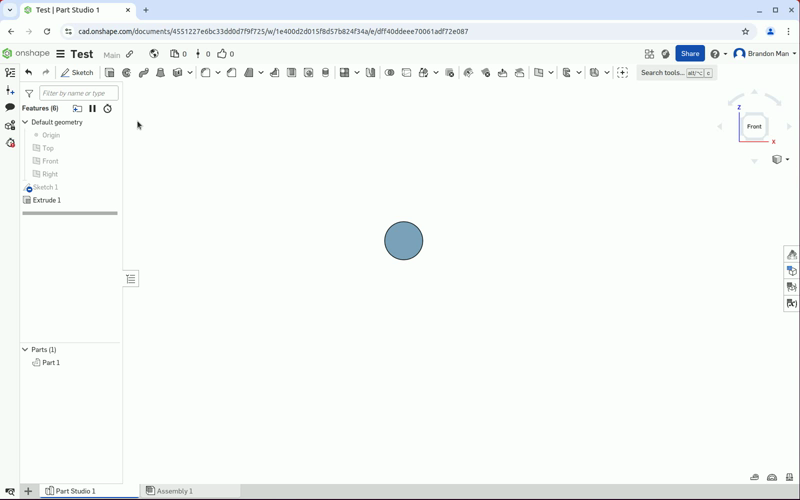
mouse_move(73, 189)
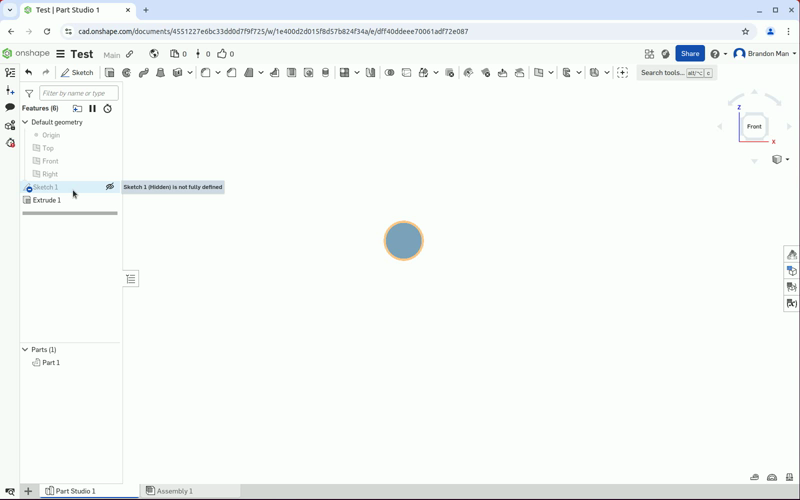
click(73, 189)
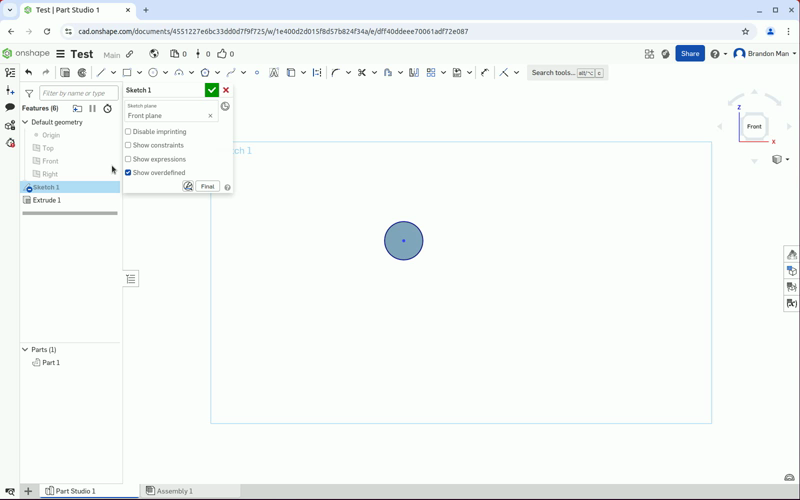
mouse_move(229, 92)
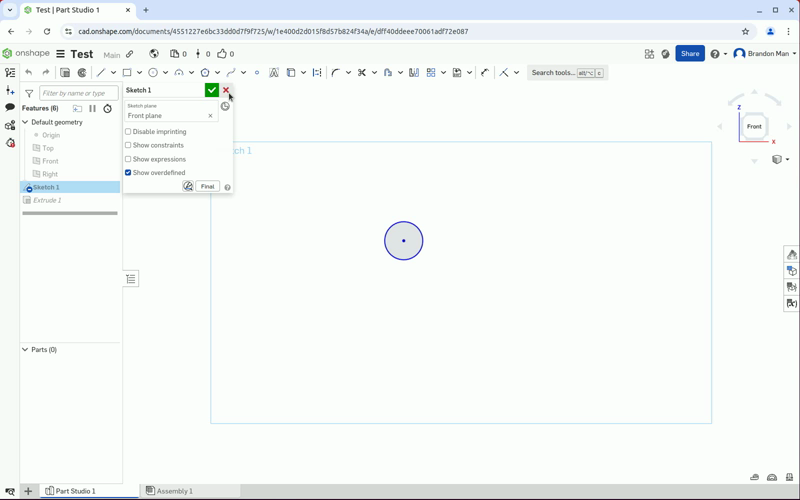
click(229, 92)
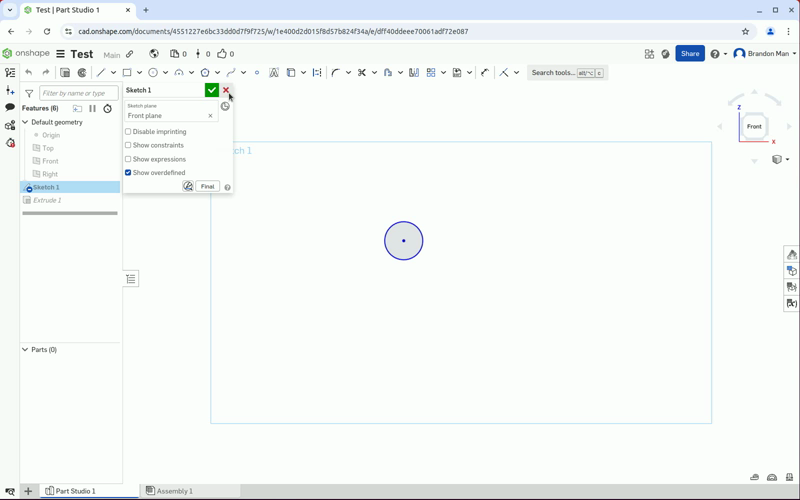
key(shift+s)
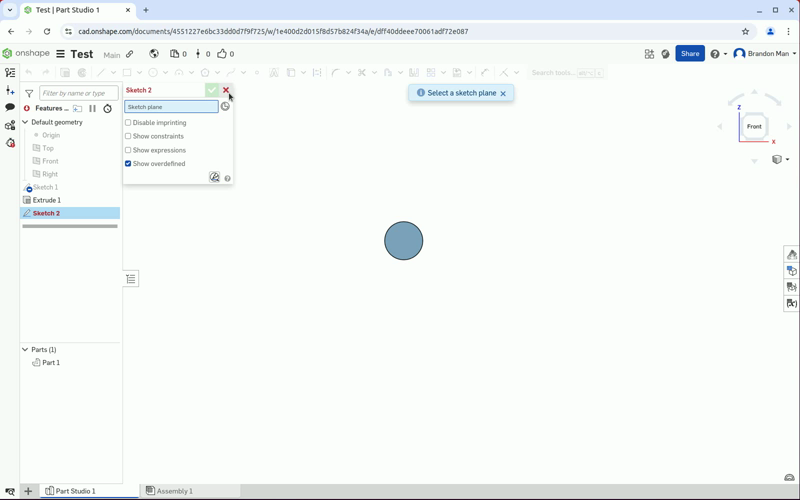
mouse_move(73, 163)
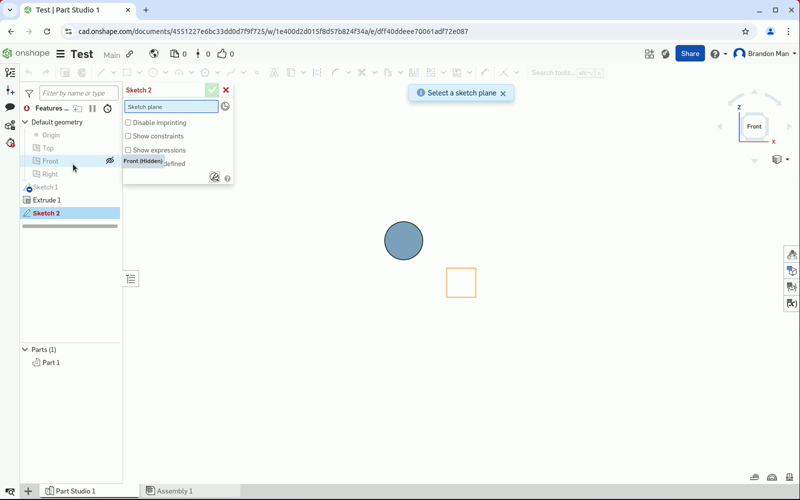
click(73, 163)
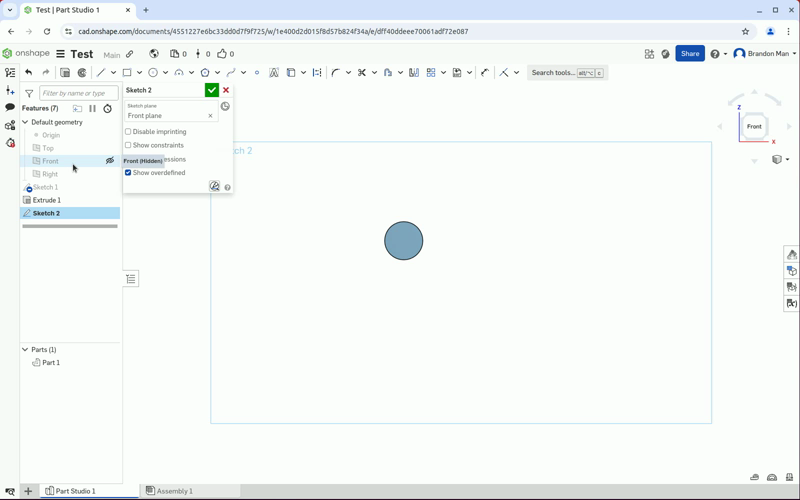
mouse_move(73, 352)
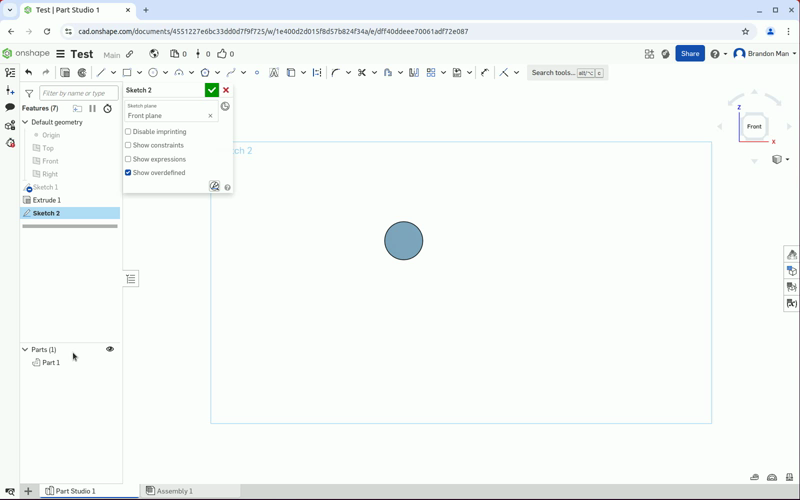
key(y)
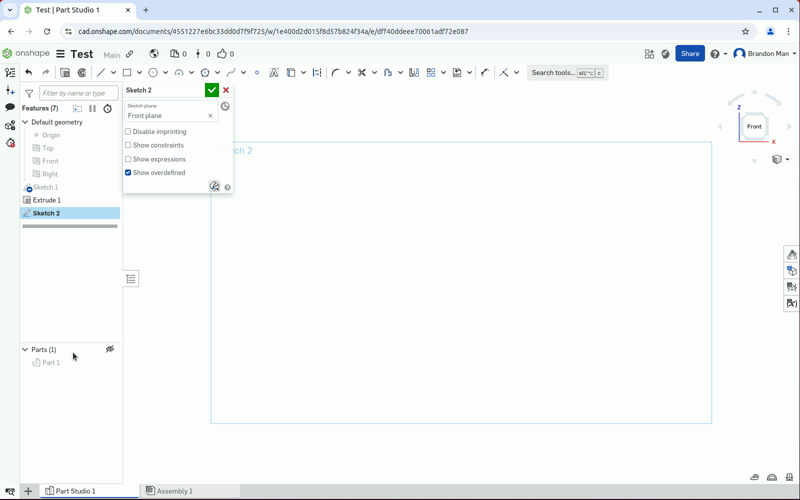
key(l)
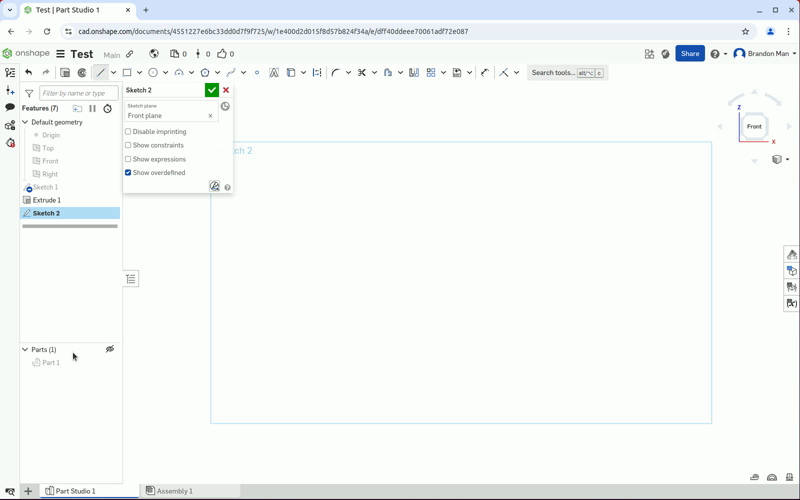
key_down(shift)
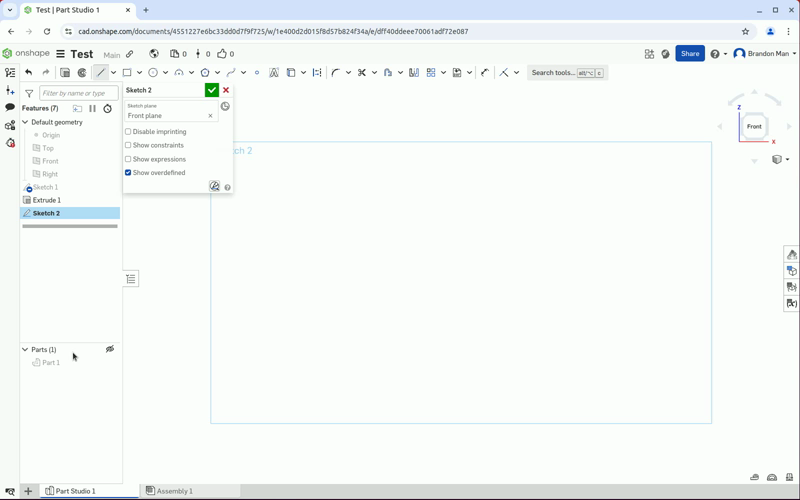
mouse_move(460, 282)
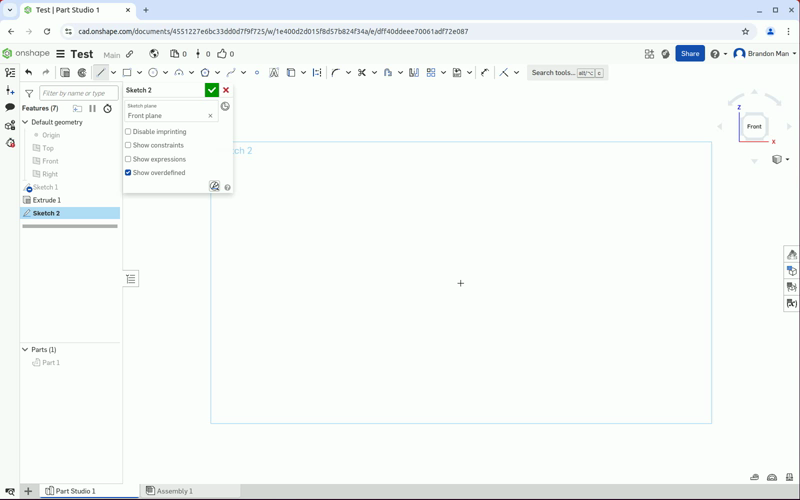
click(460, 282)
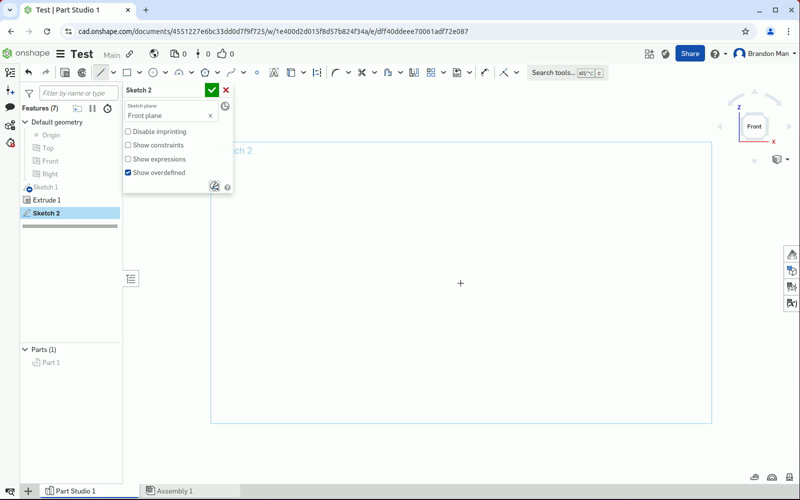
key_up(shift)
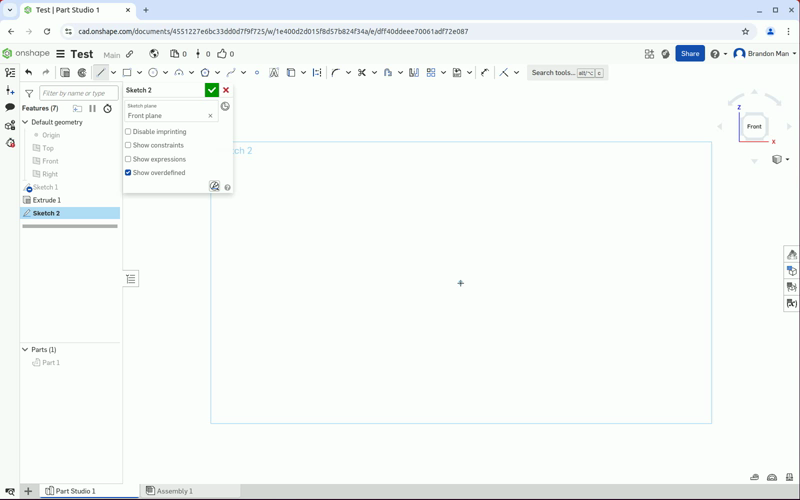
key_down(shift)
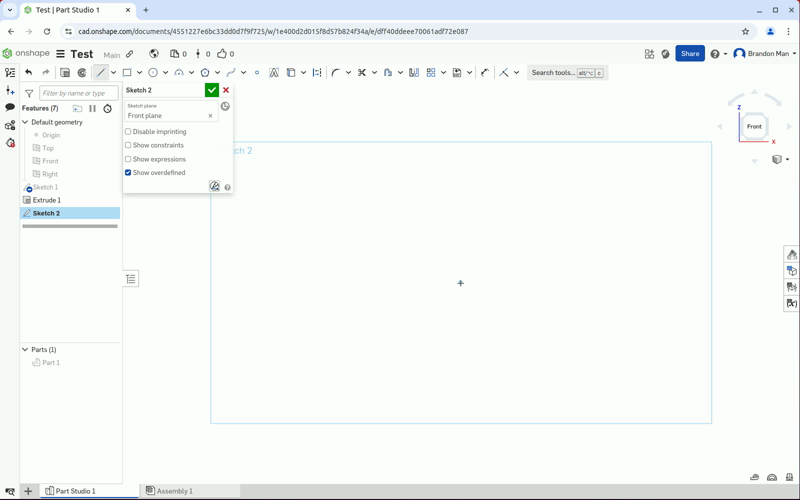
mouse_move(490, 282)
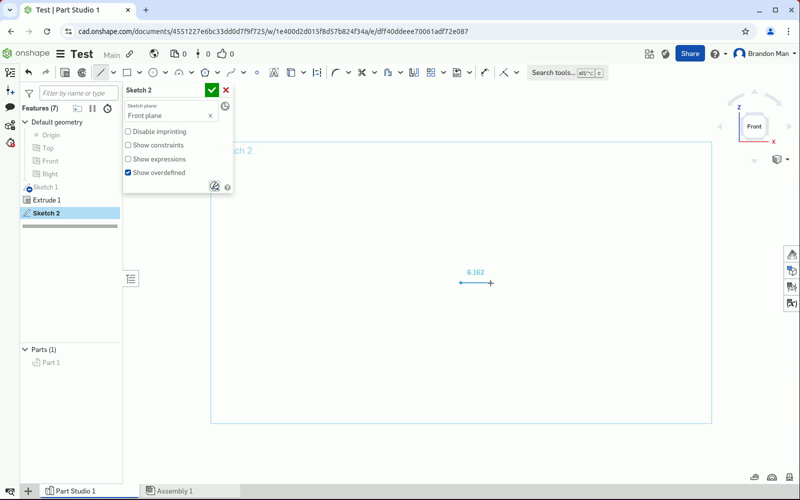
mouse_move(499, 282)
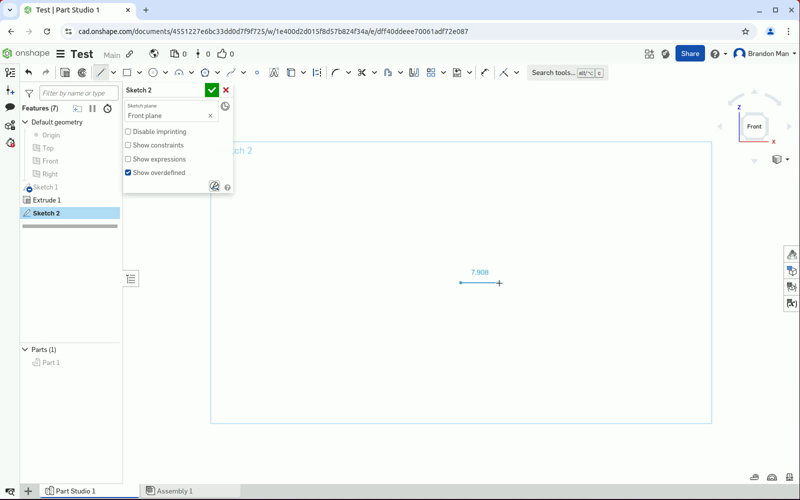
click(499, 282)
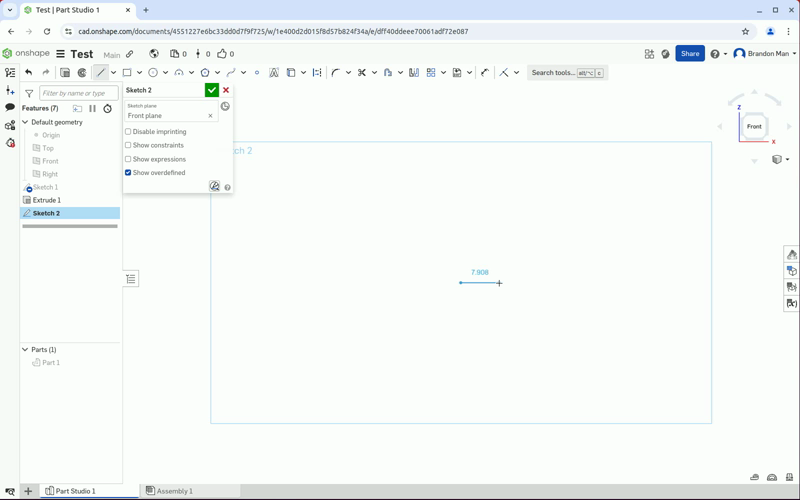
key_up(shift)
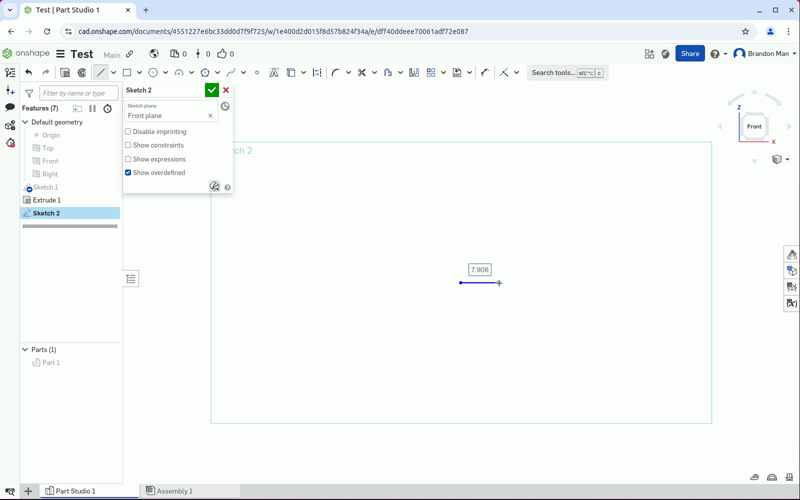
key_down(shift)
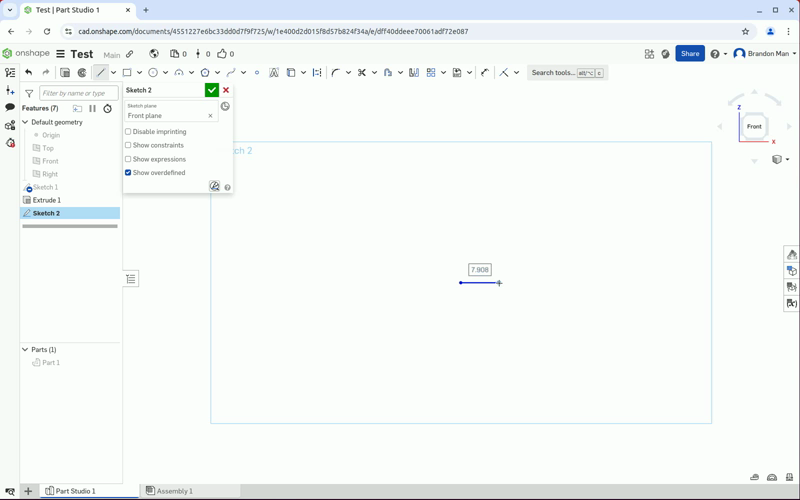
mouse_move(529, 282)
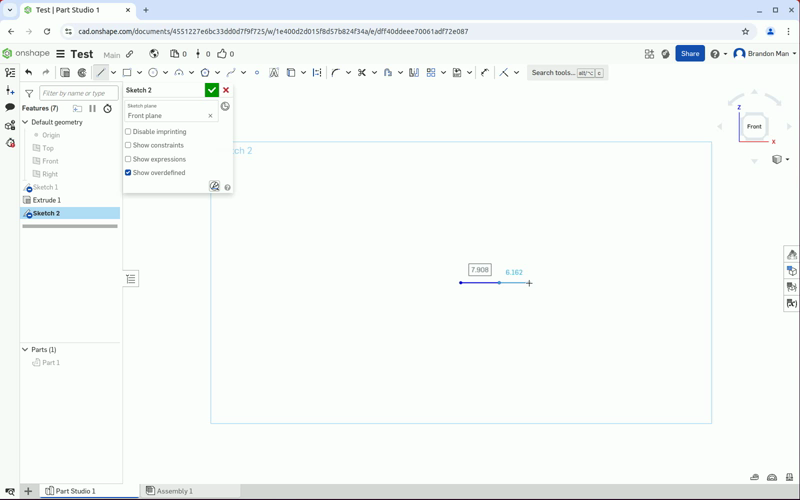
mouse_move(499, 244)
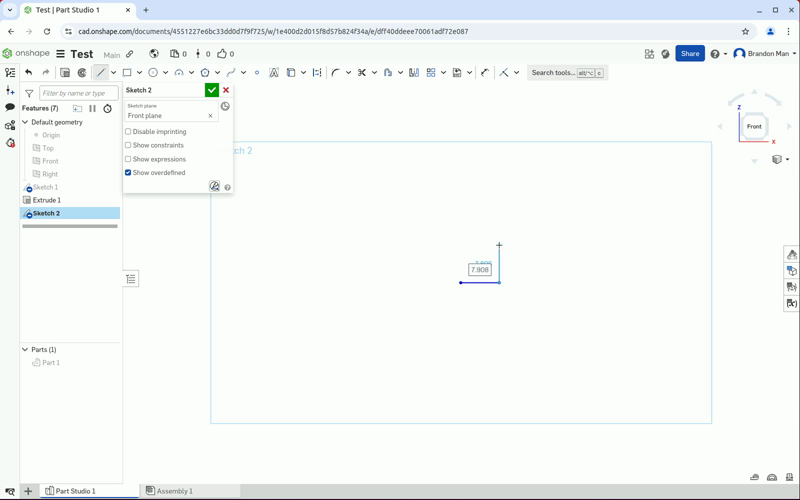
click(499, 244)
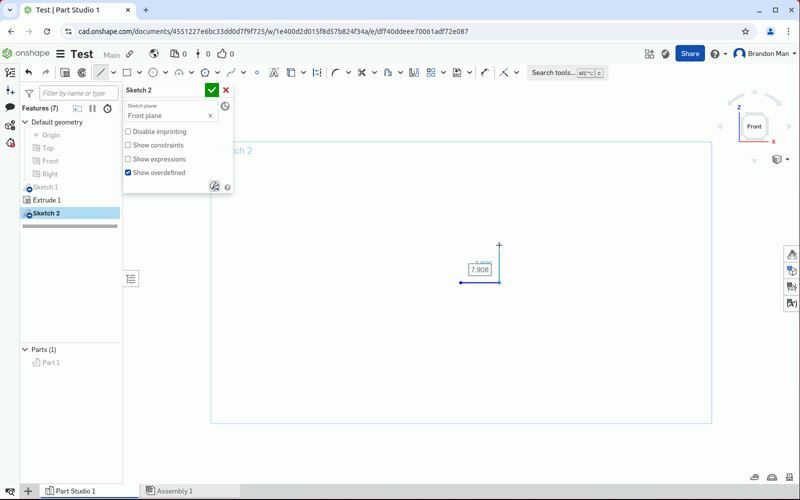
key_up(shift)
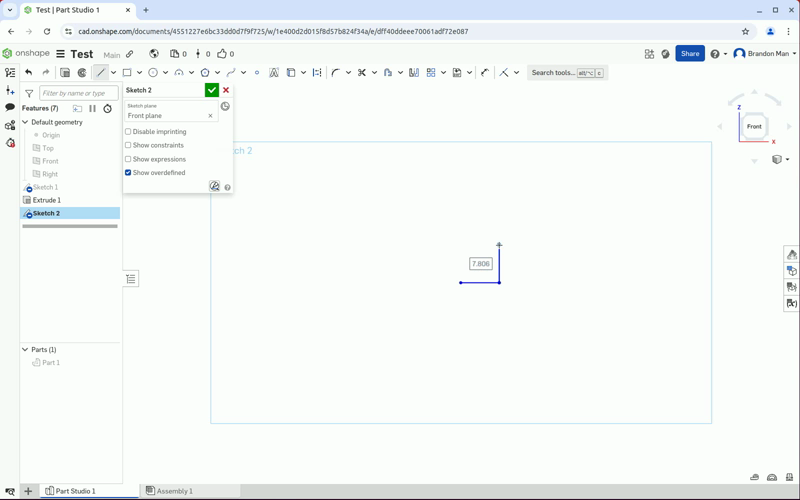
key_down(shift)
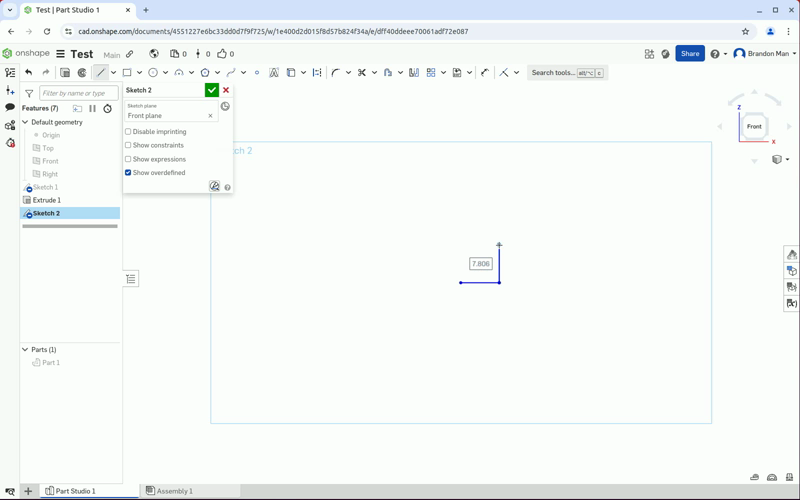
mouse_move(529, 244)
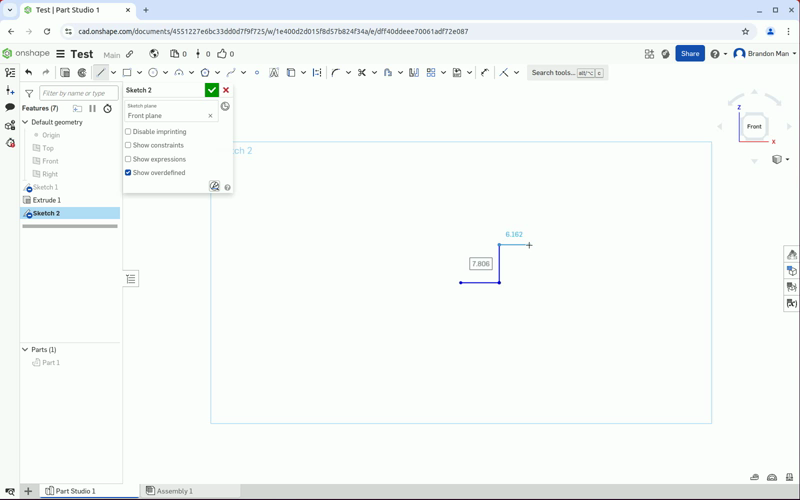
mouse_move(460, 244)
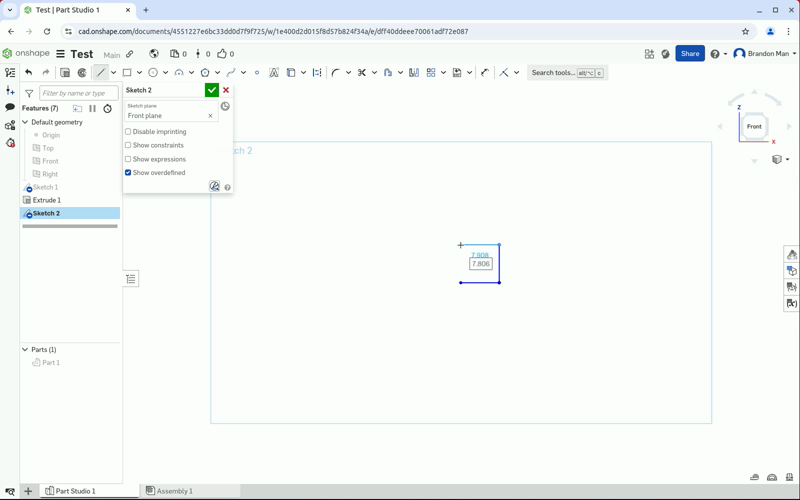
click(460, 244)
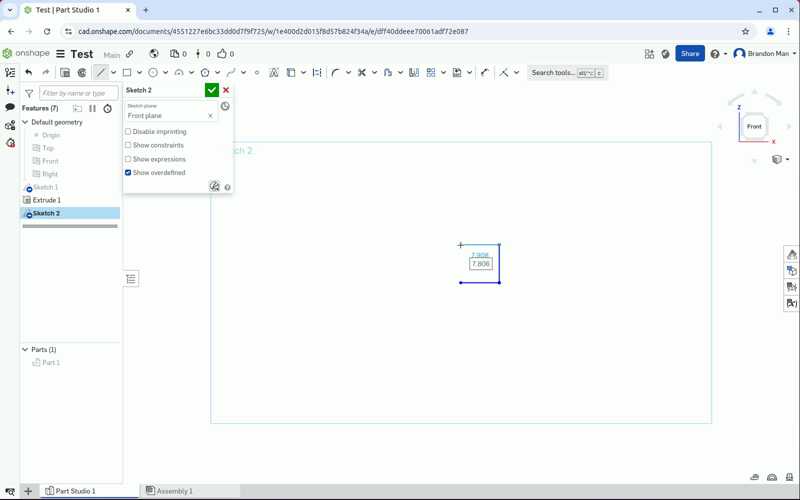
key_up(shift)
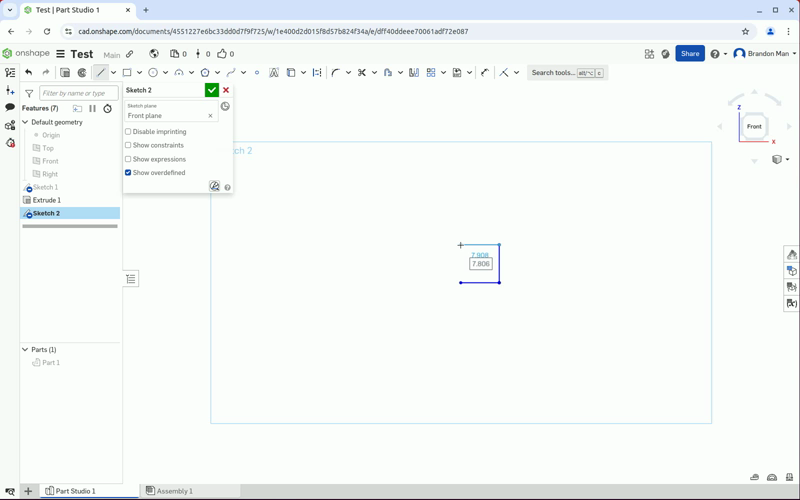
mouse_move(490, 244)
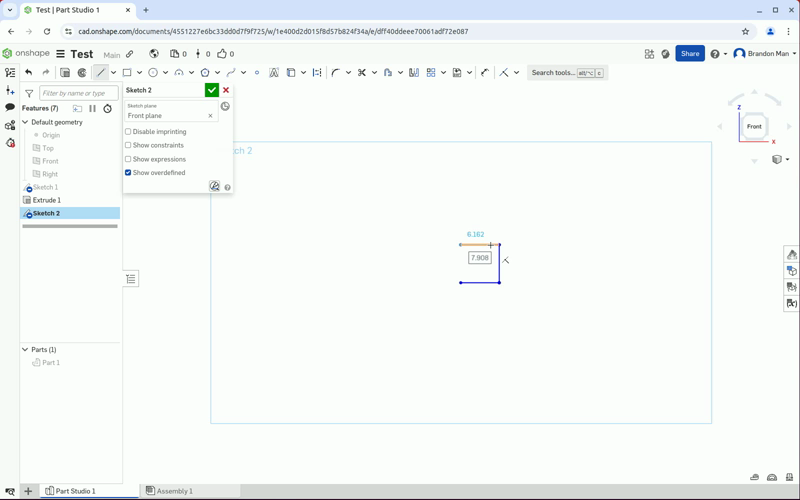
key_down(shift)
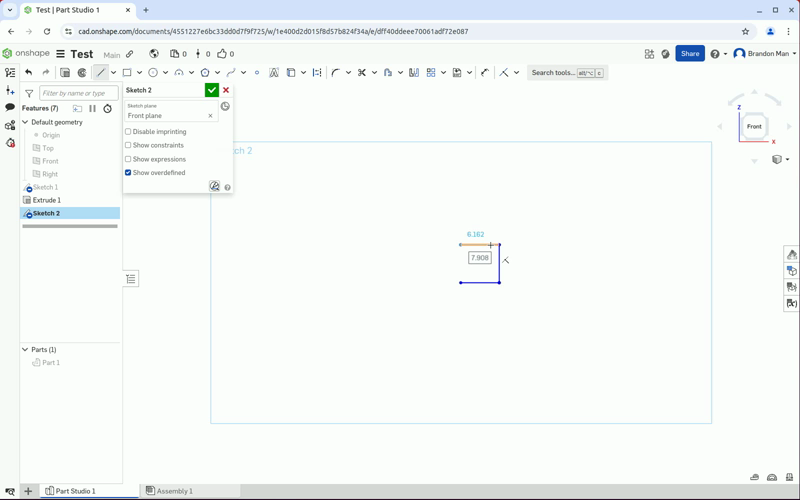
mouse_move(460, 282)
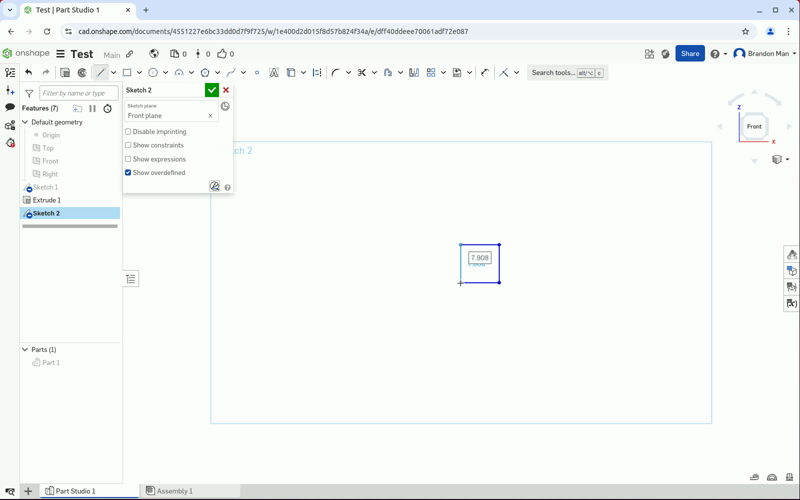
key_up(shift)
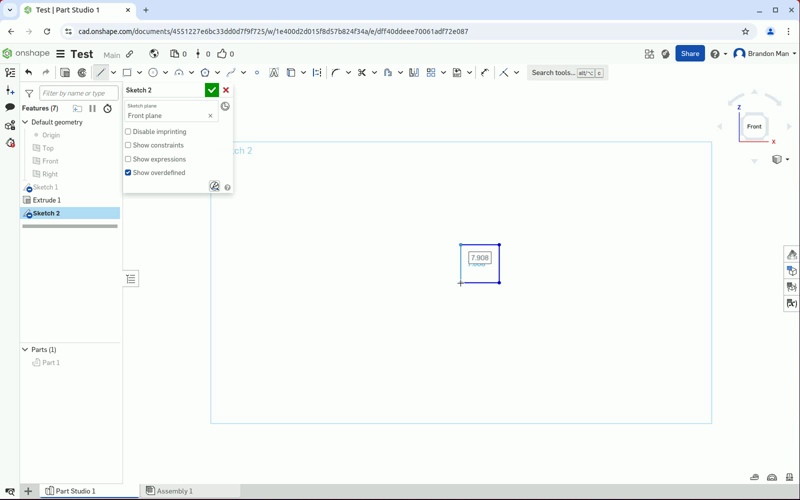
click(460, 282)
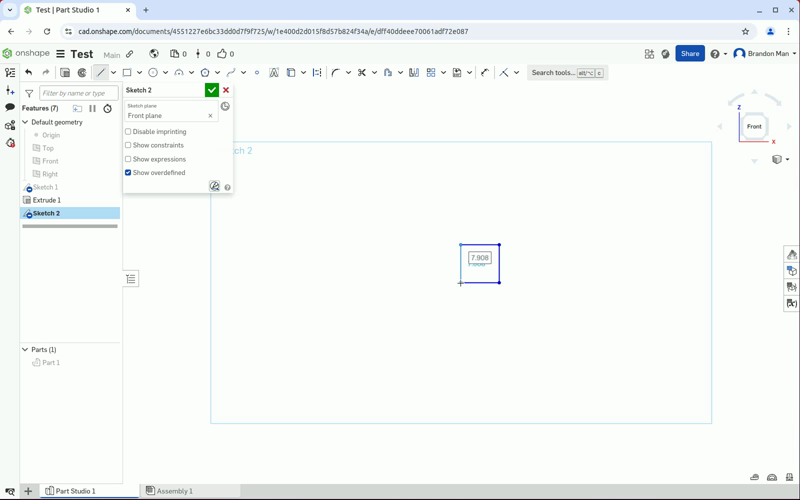
key(esc)
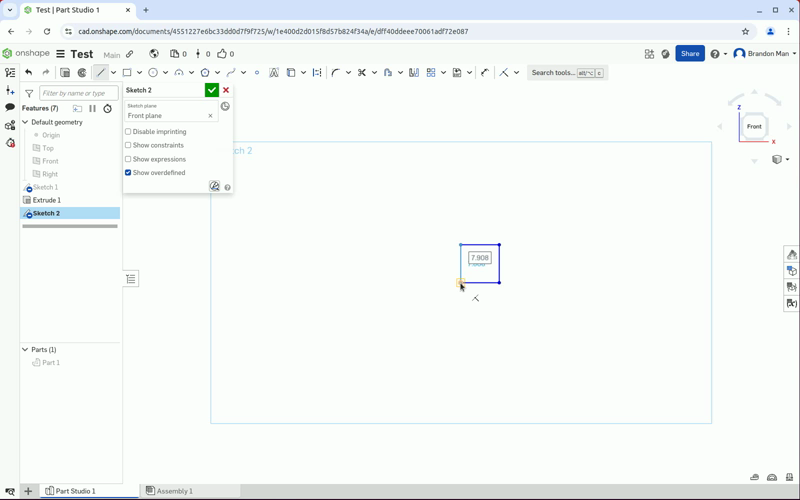
mouse_move(475, 272)
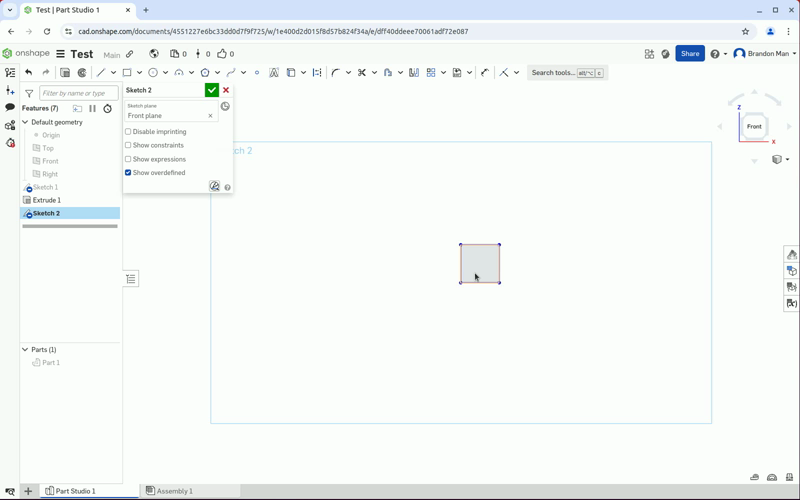
scroll(6)
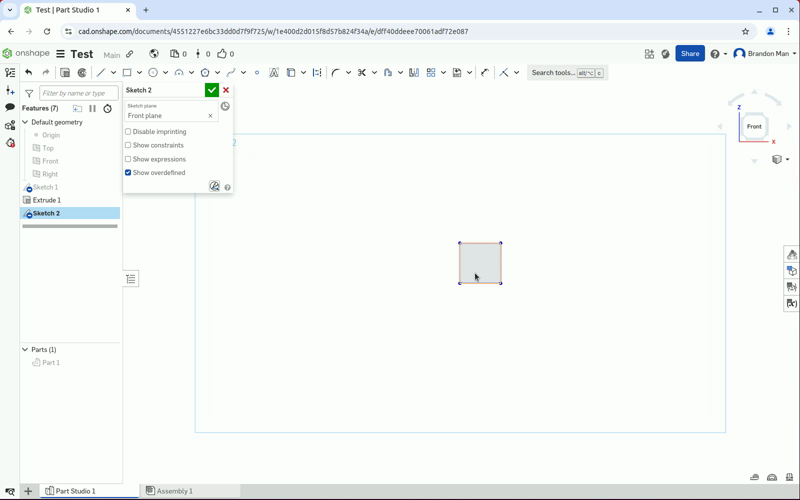
scroll(6)
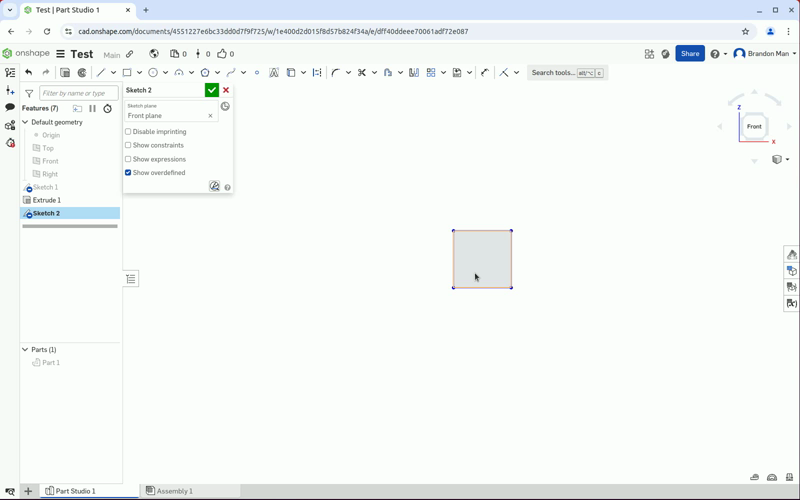
scroll(6)
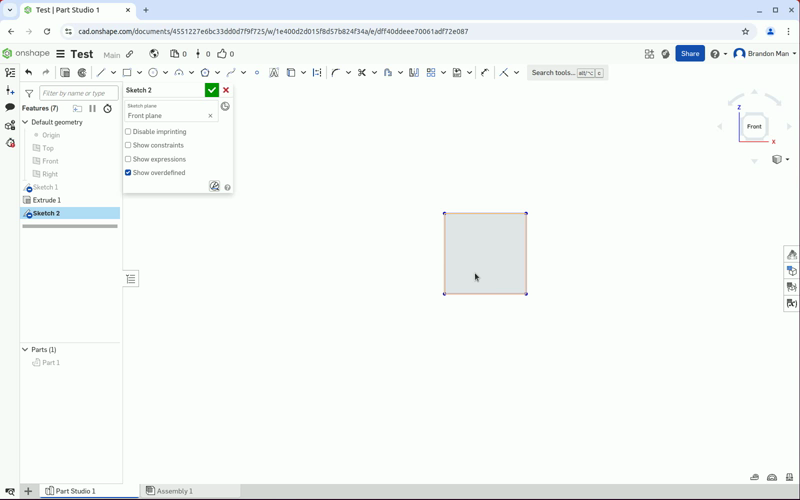
scroll(6)
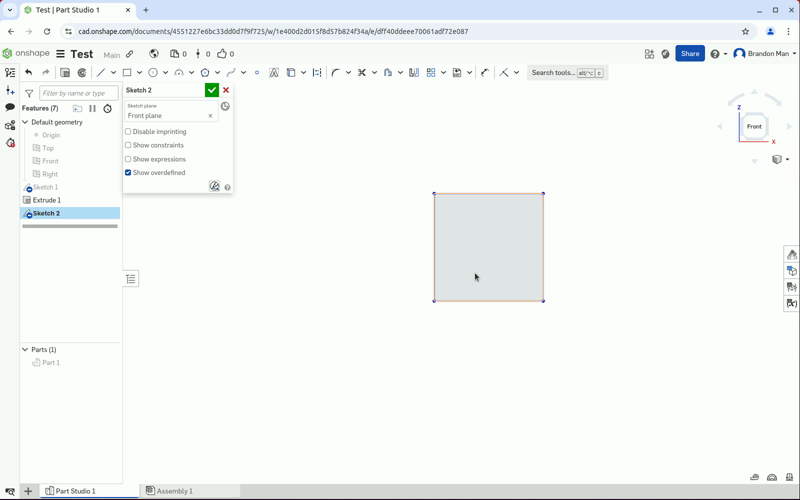
scroll(6)
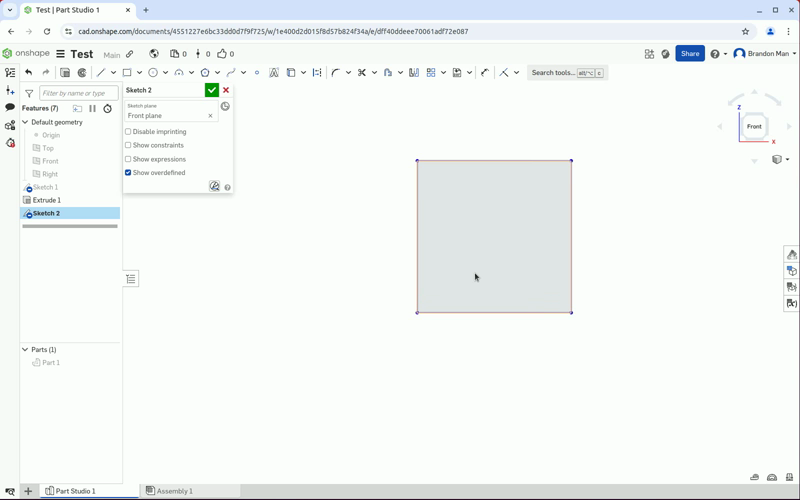
scroll(6)
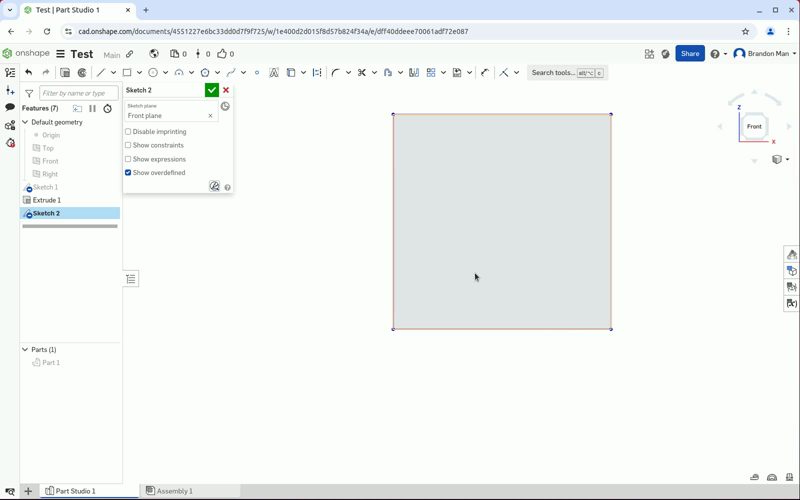
scroll(6)
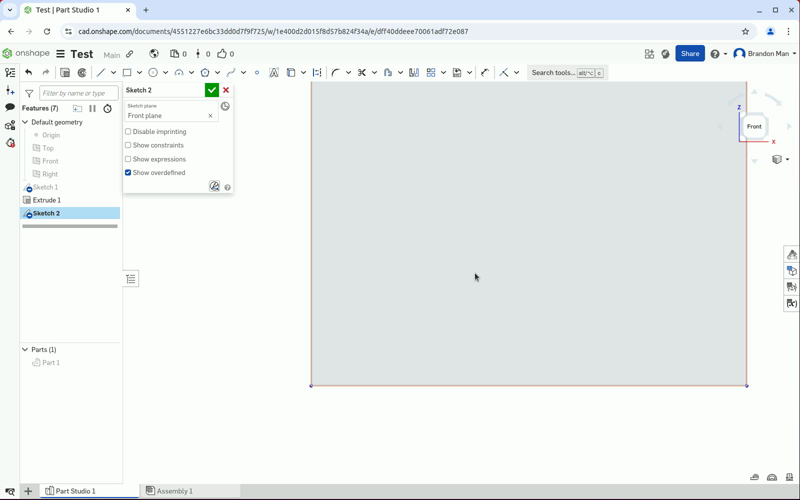
click(475, 272)
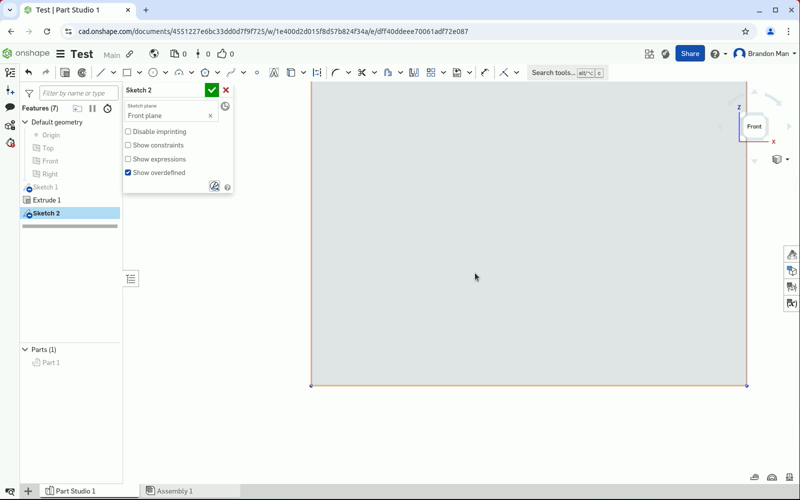
scroll(-6)
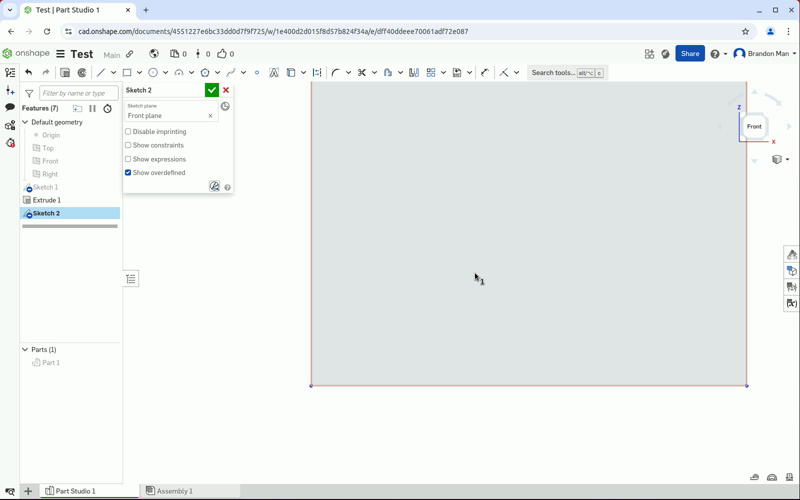
scroll(-6)
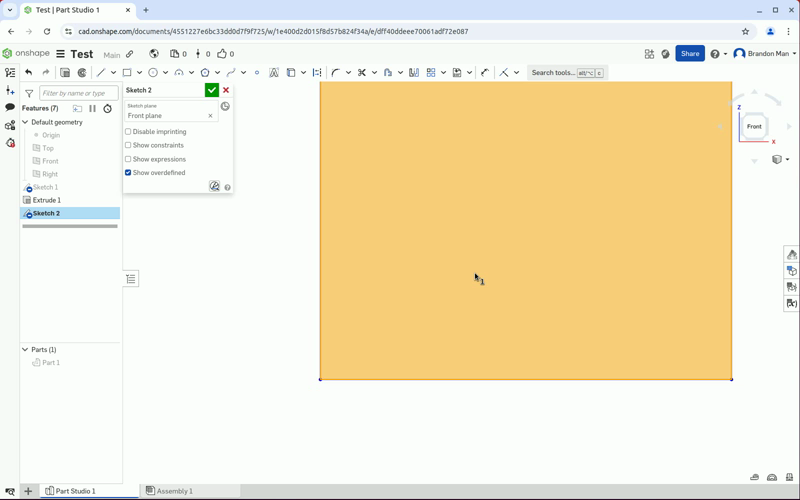
scroll(-6)
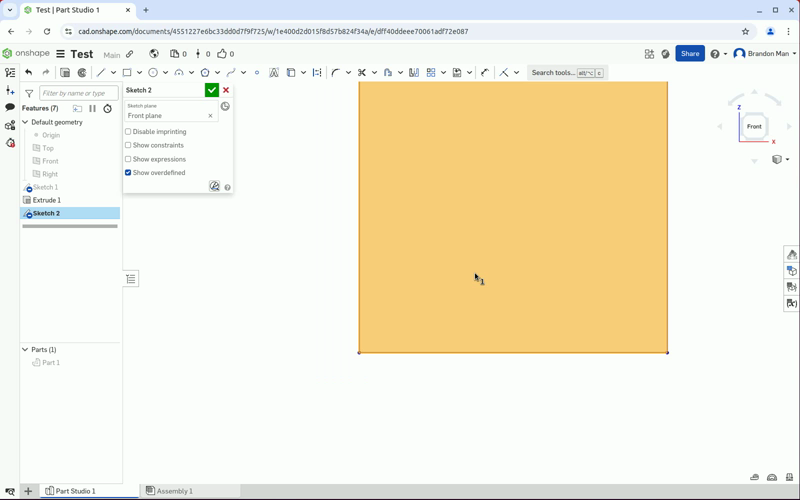
scroll(-6)
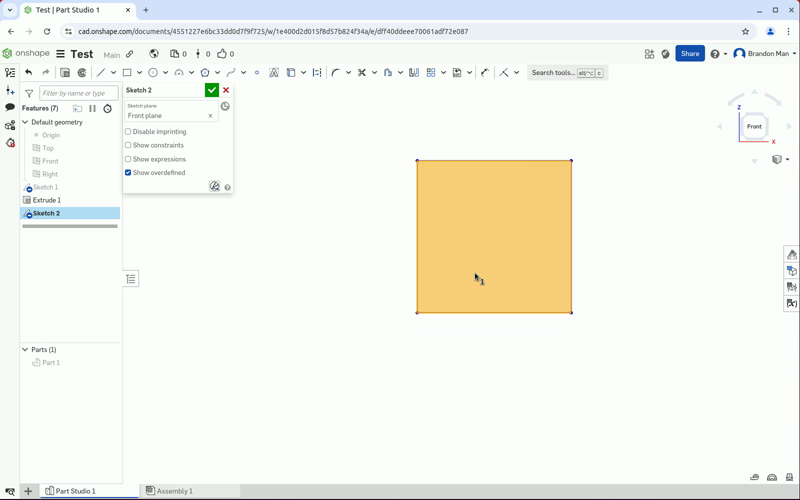
scroll(-6)
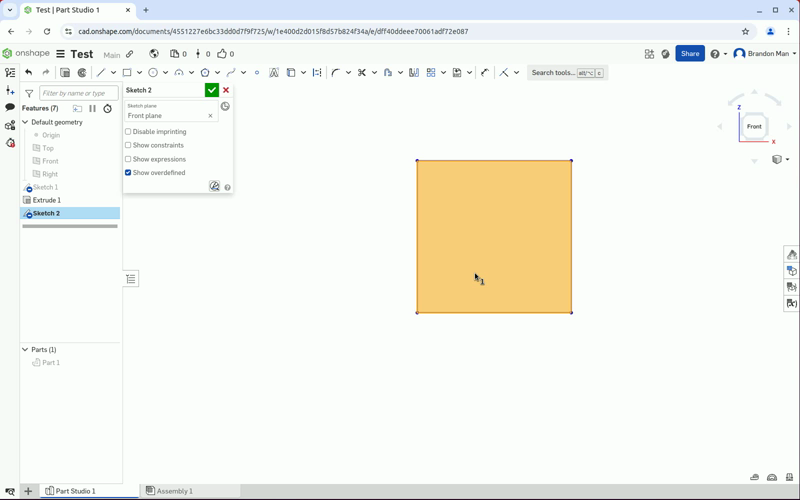
scroll(-6)
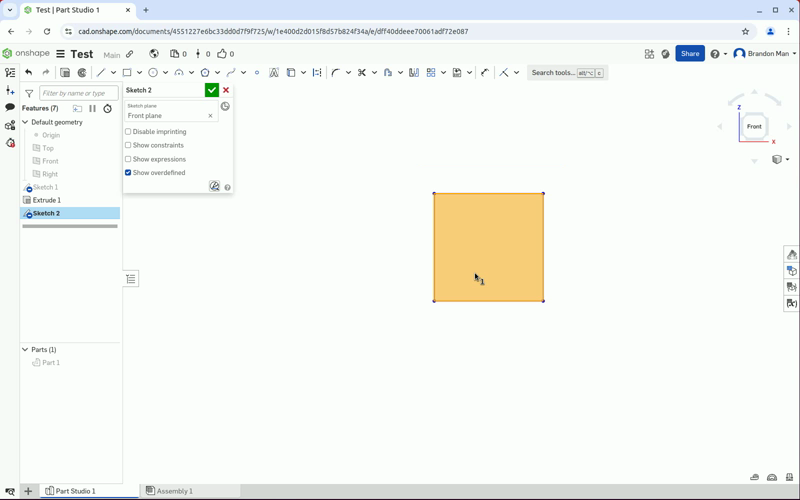
scroll(-6)
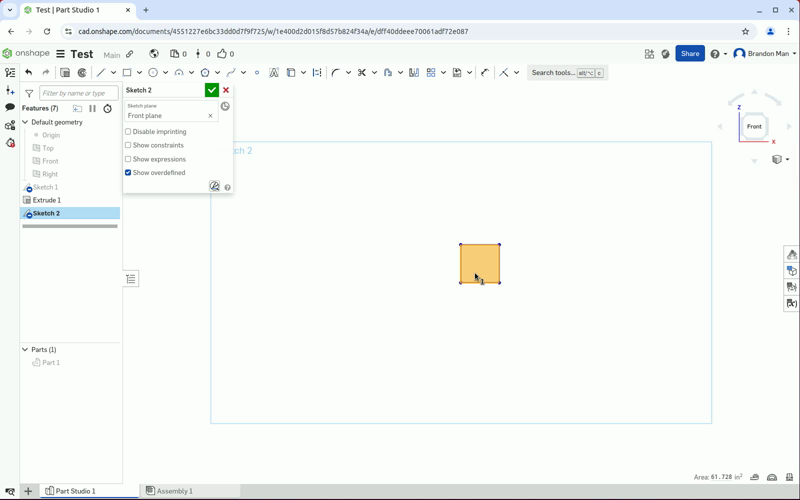
mouse_move(73, 352)
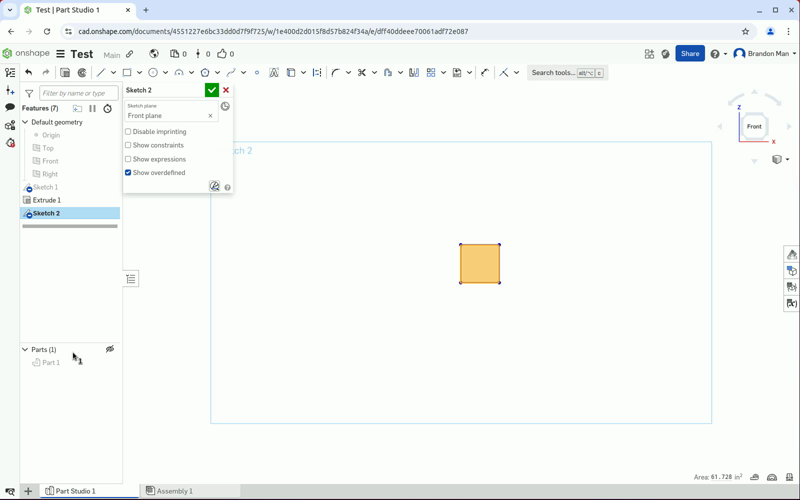
key(shift+y)
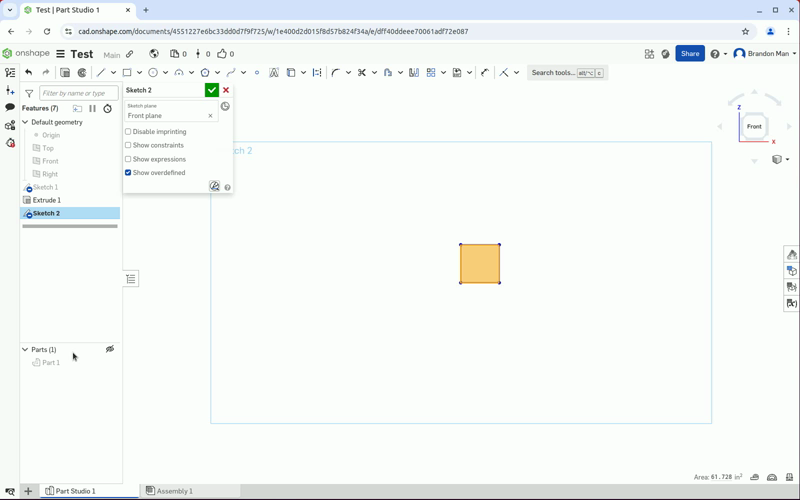
key(shift+e)
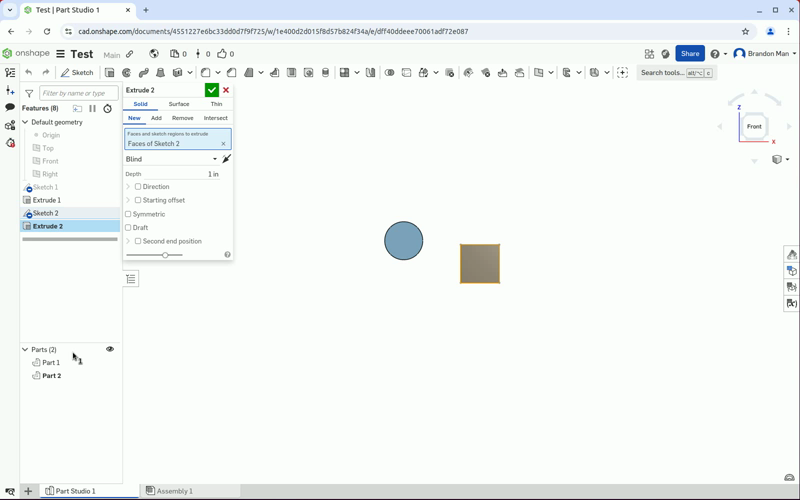
mouse_move(143, 106)
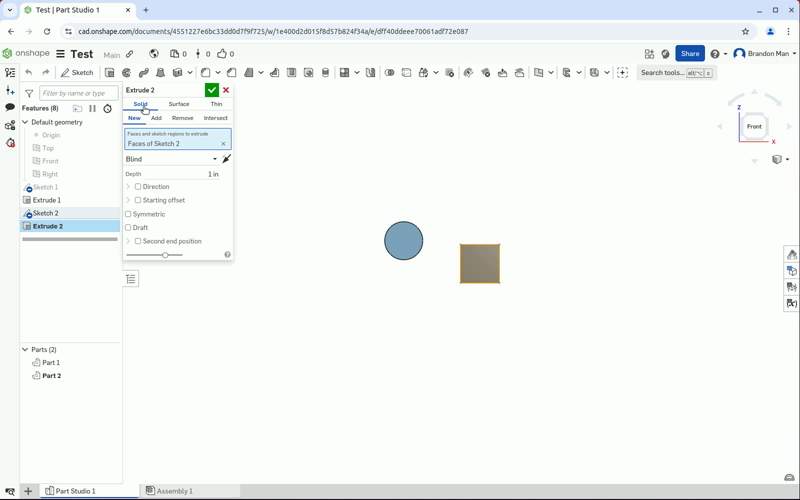
click(143, 106)
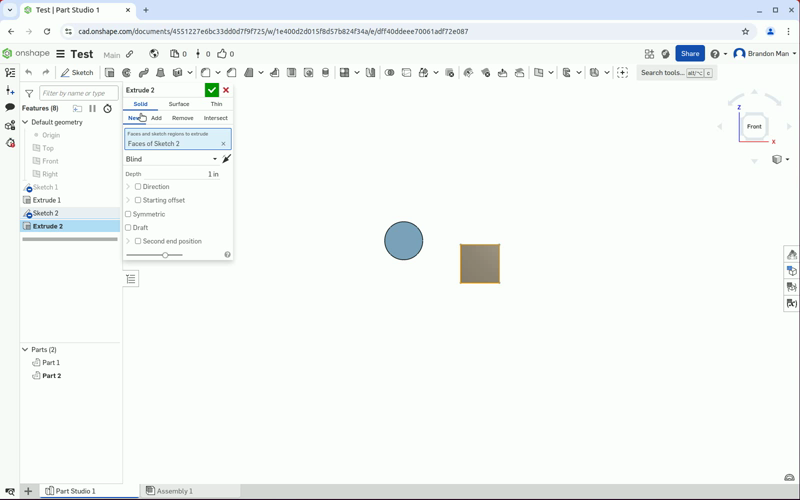
mouse_move(137, 120)
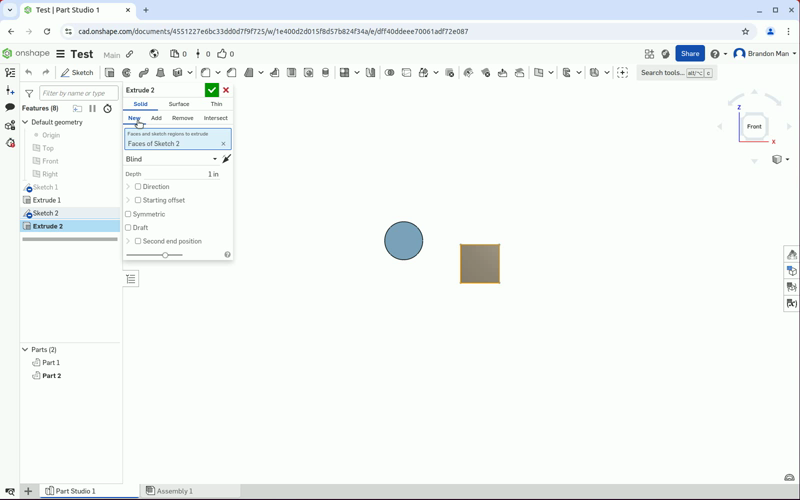
click(137, 120)
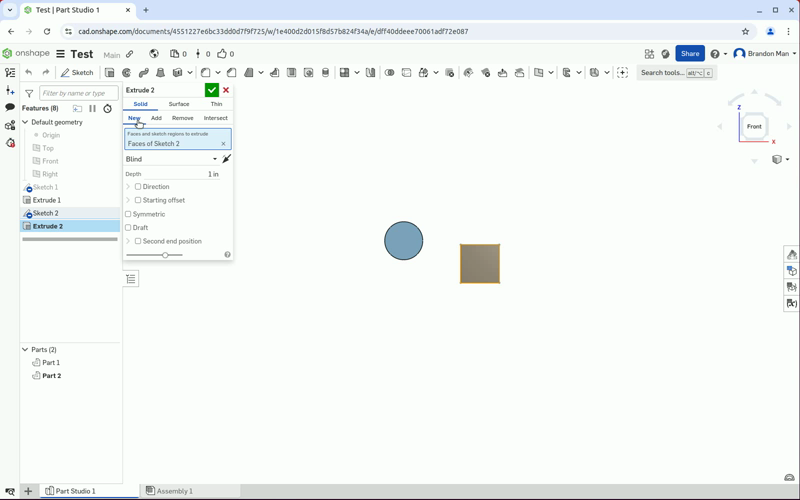
key(tab, 4)
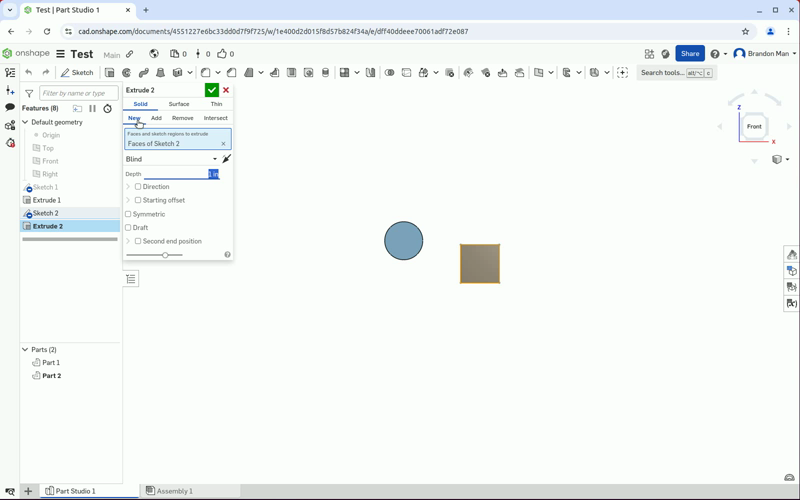
text(23.108)
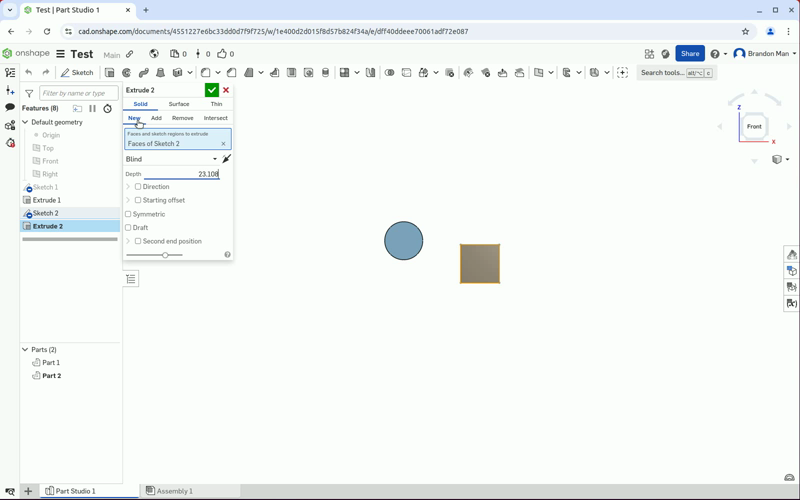
key(enter)
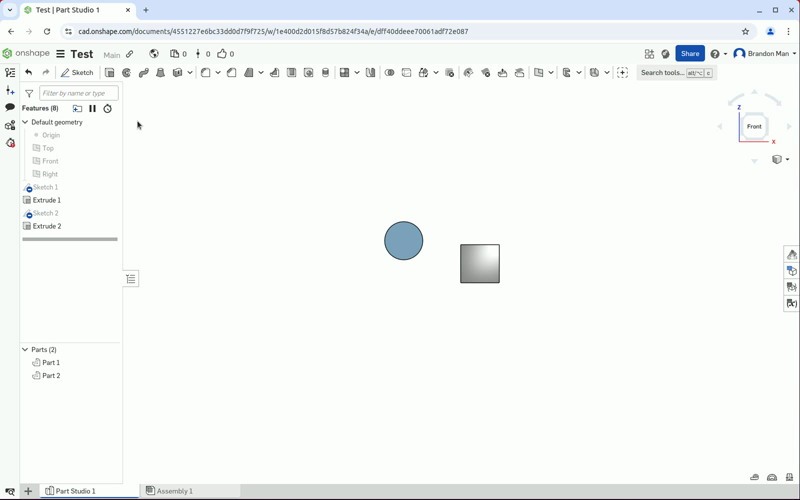
key(shift+h)
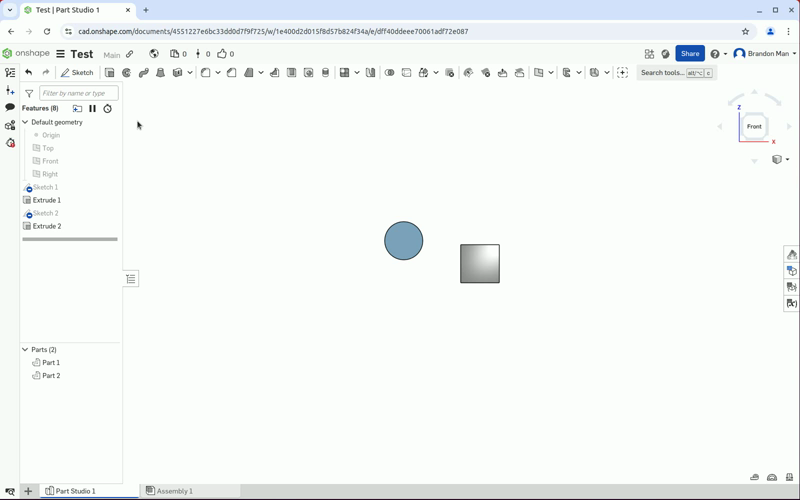
key(shift+h)
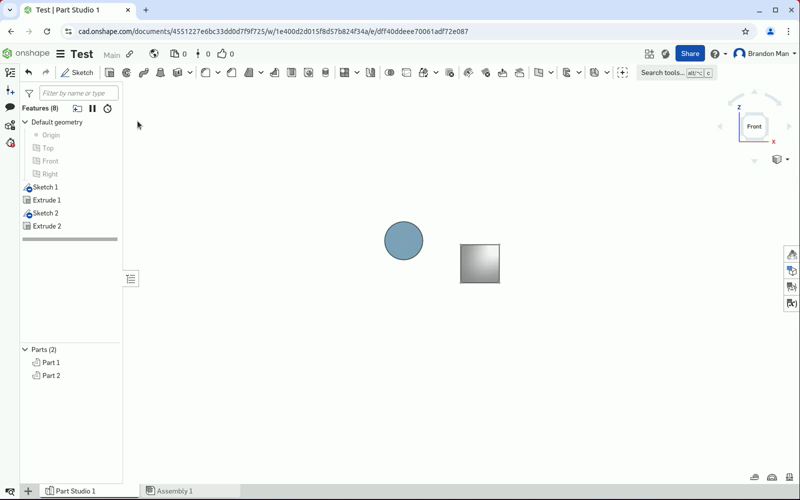
key(shift+7)
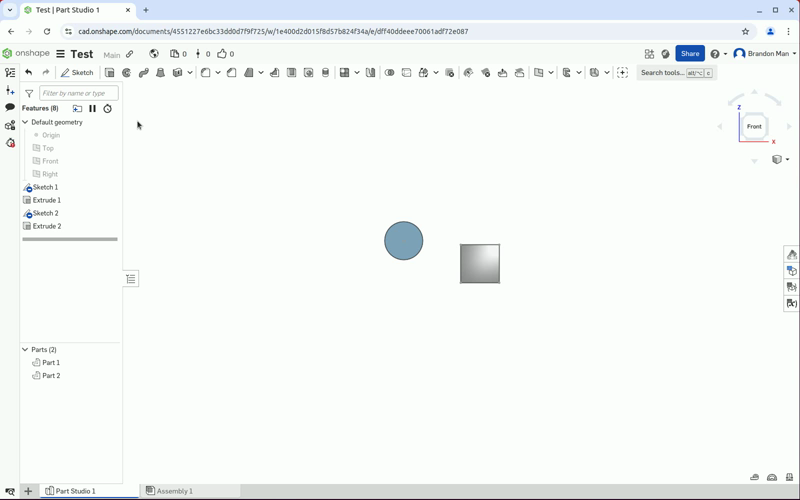
key(left, 2)
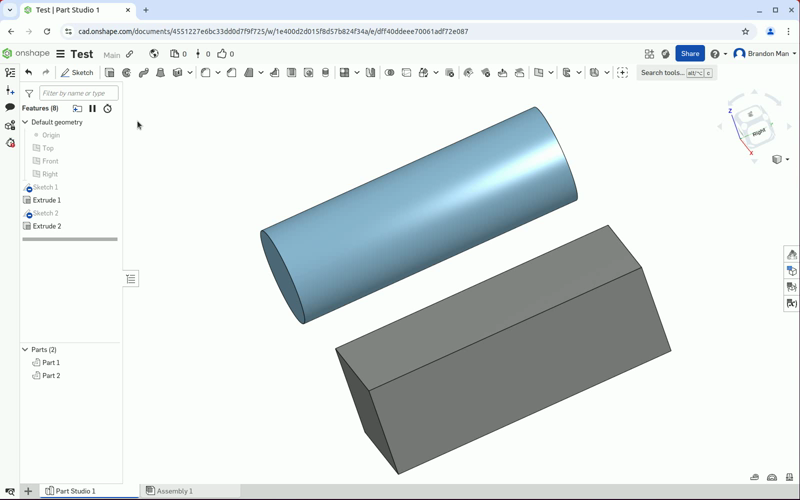
key(down, 2)
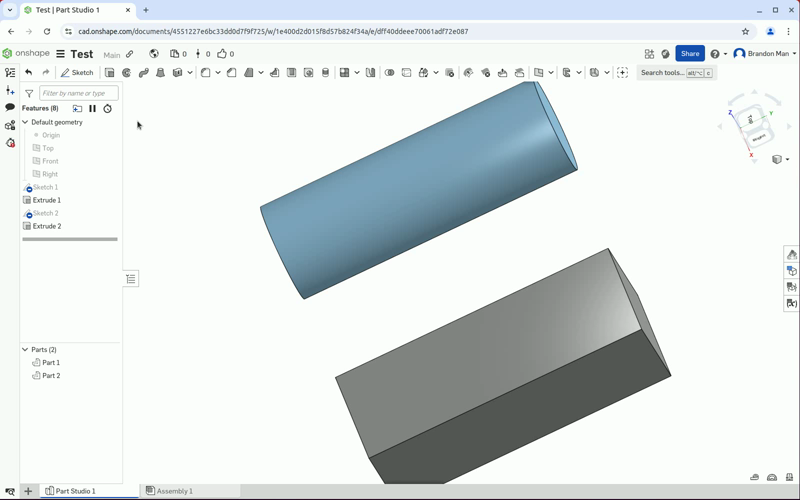
key(up, 2)
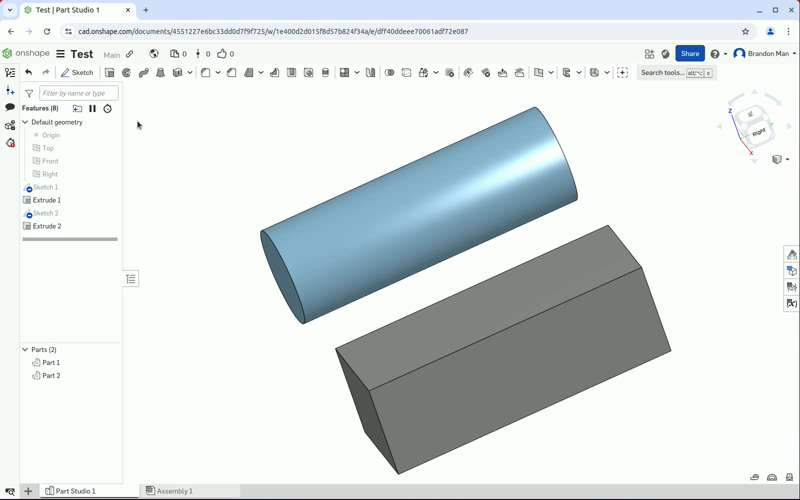
key(right, 2)
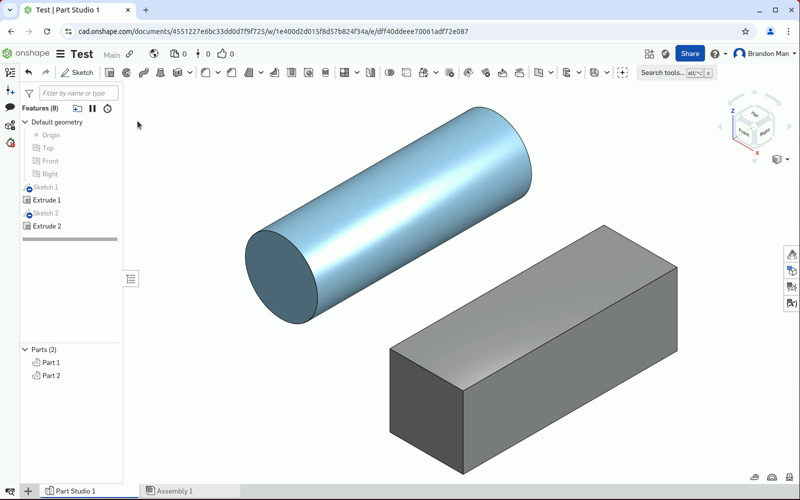
mouse_move(73, 189)
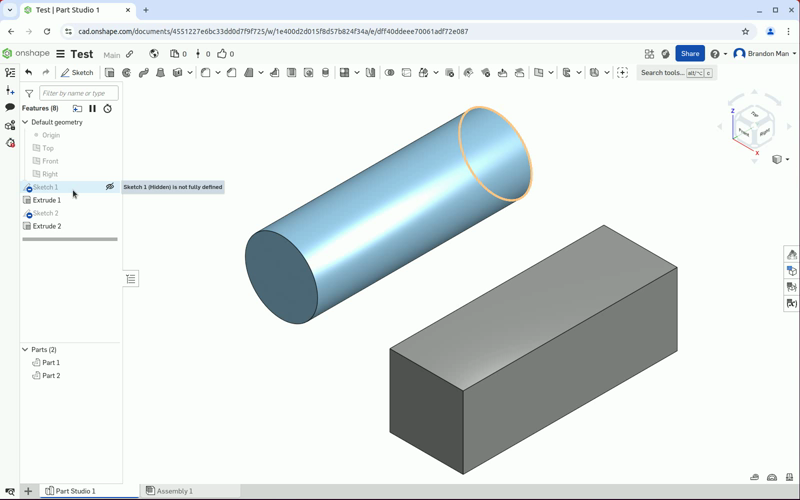
click(73, 189)